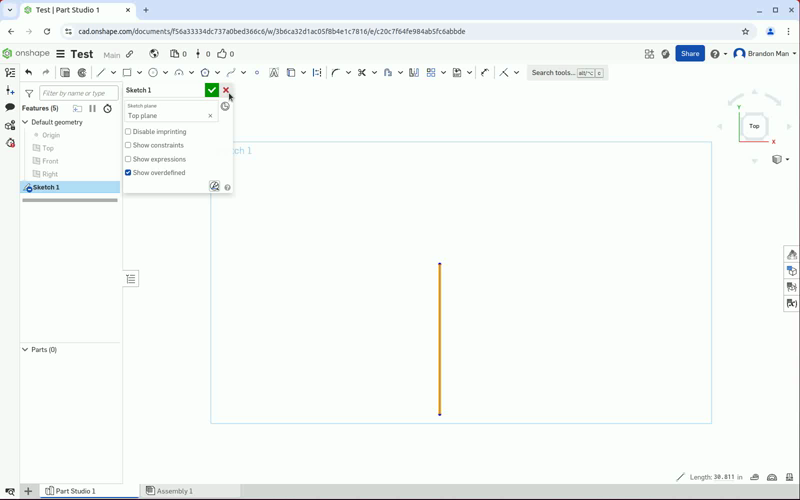
key(shift+h)
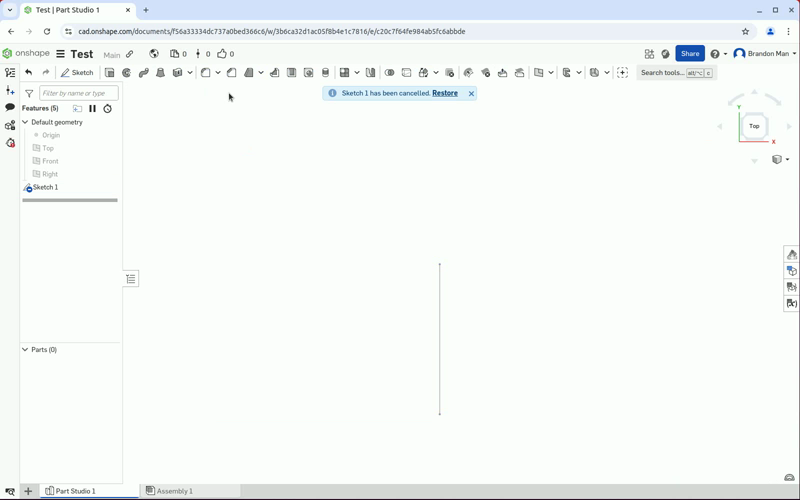
key(shift+s)
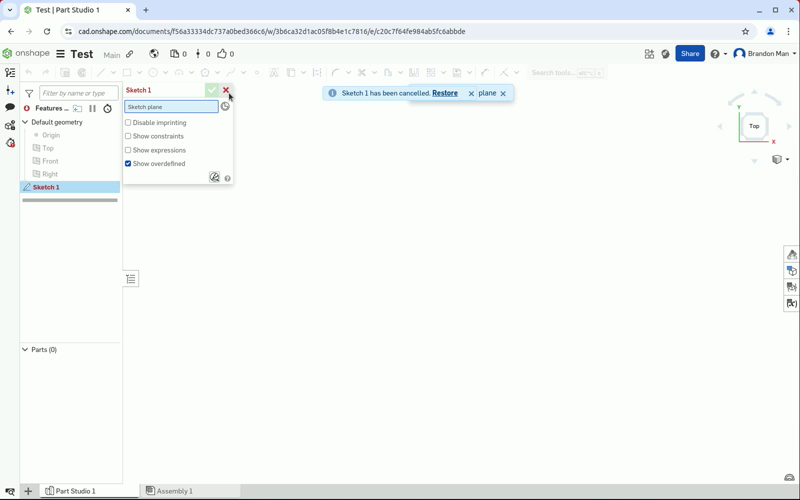
mouse_move(73, 150)
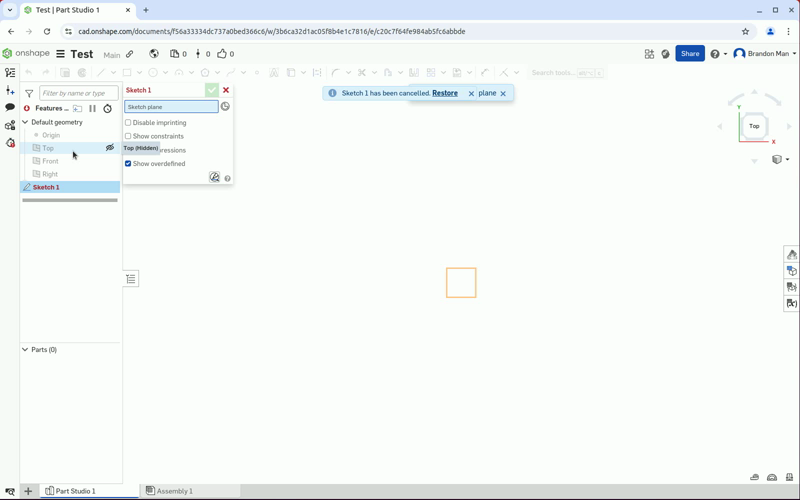
click(73, 150)
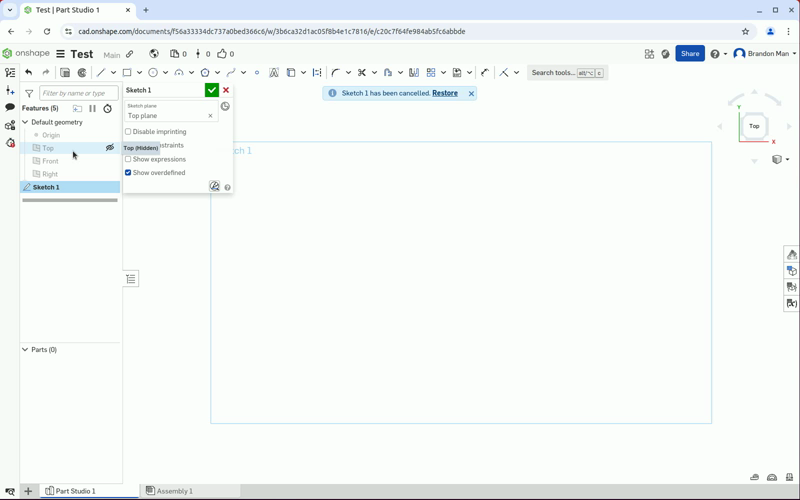
mouse_move(73, 352)
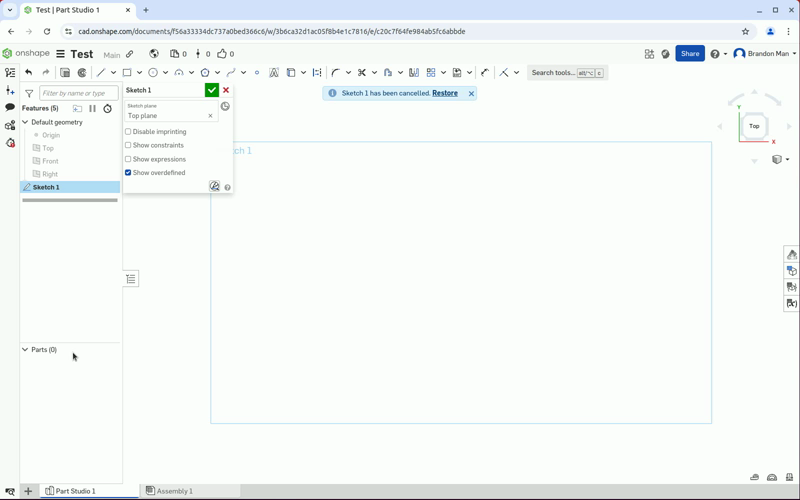
key(y)
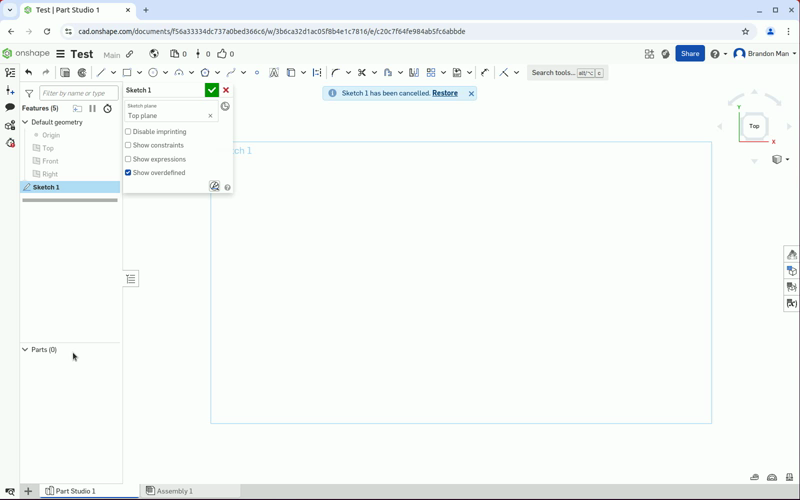
key(c)
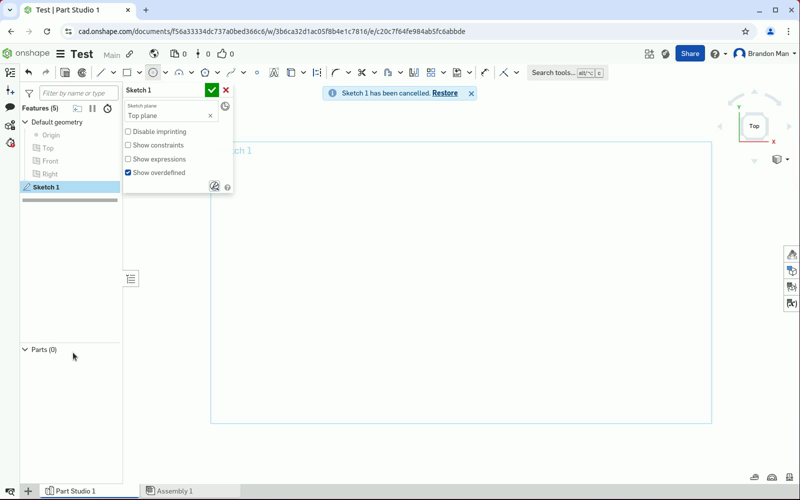
key_down(shift)
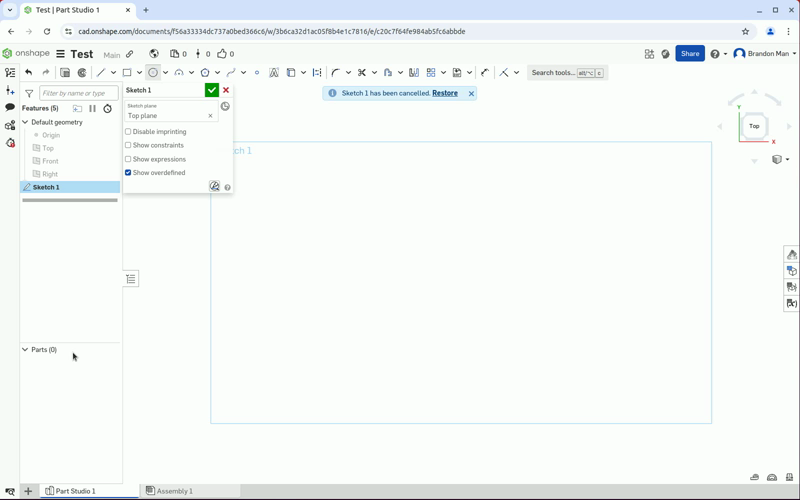
mouse_move(461, 282)
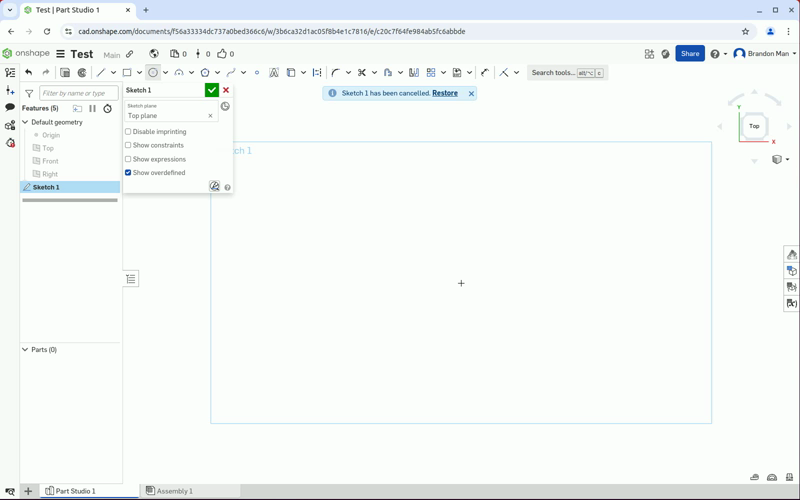
click(461, 282)
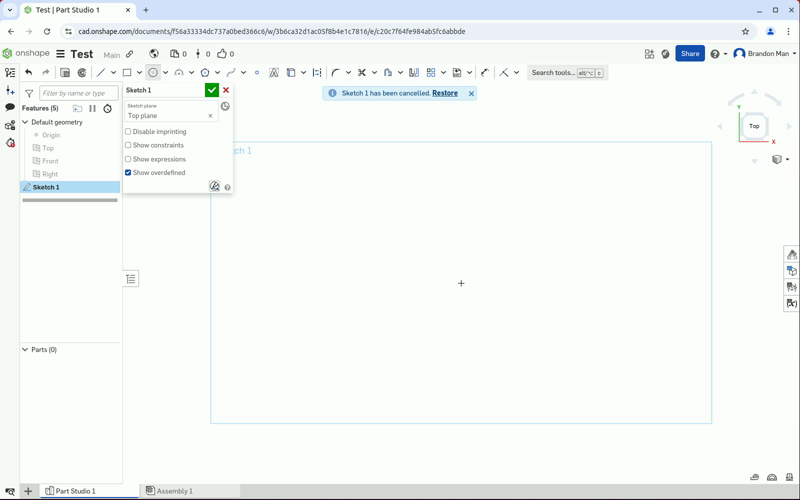
key_up(shift)
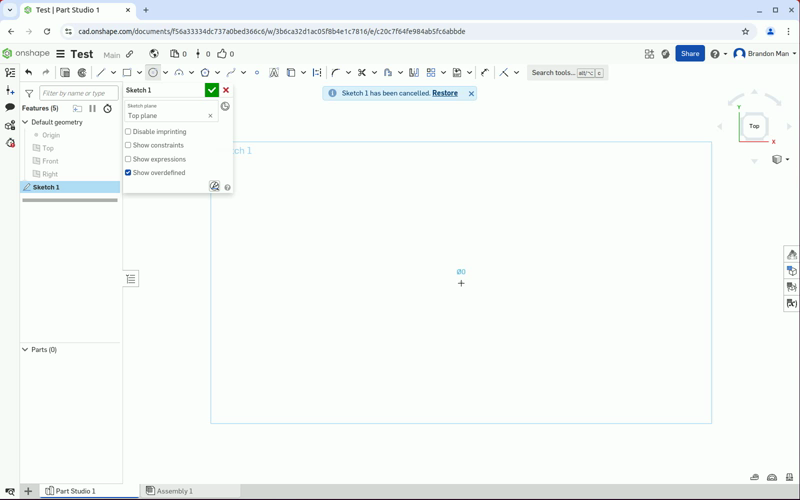
mouse_move(507, 282)
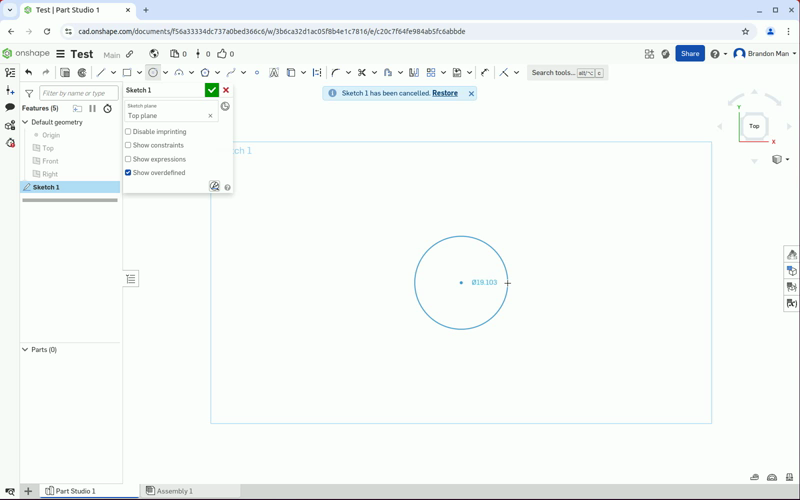
click(507, 282)
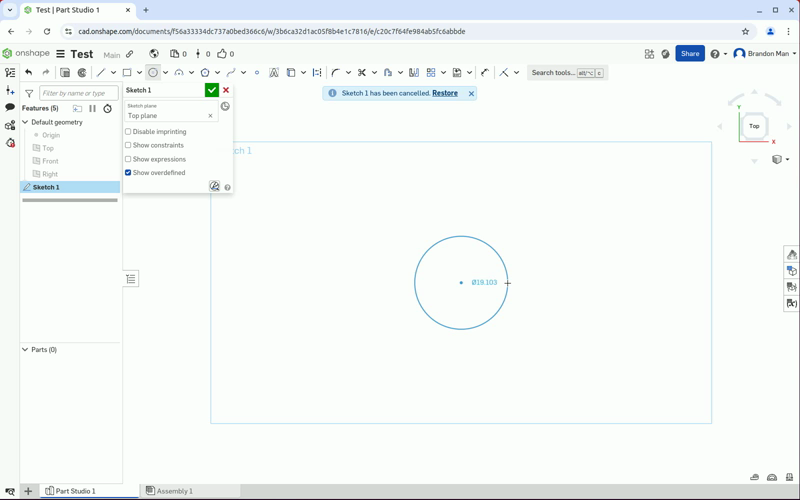
key(esc)
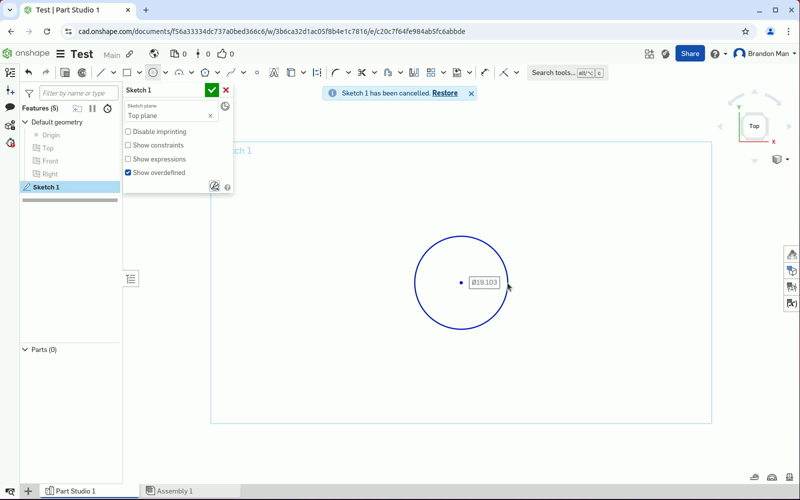
key(c)
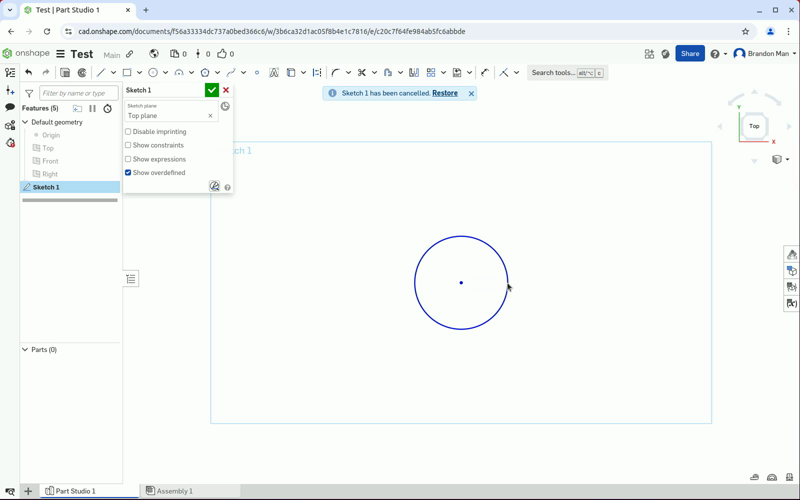
key_down(shift)
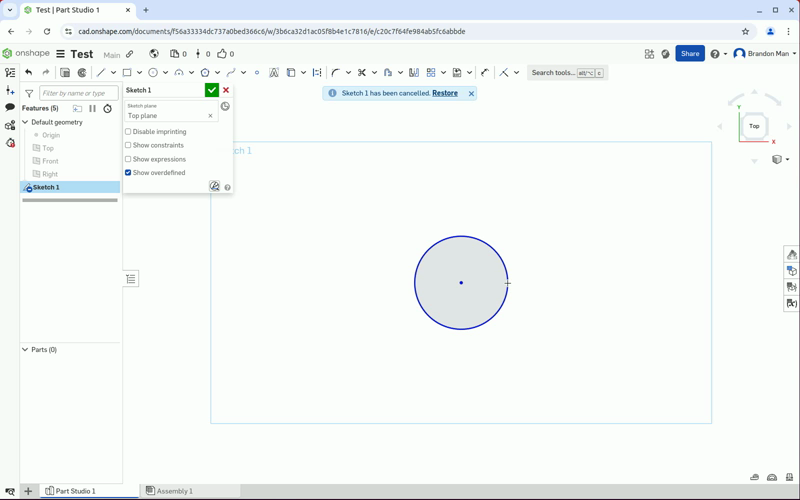
mouse_move(461, 282)
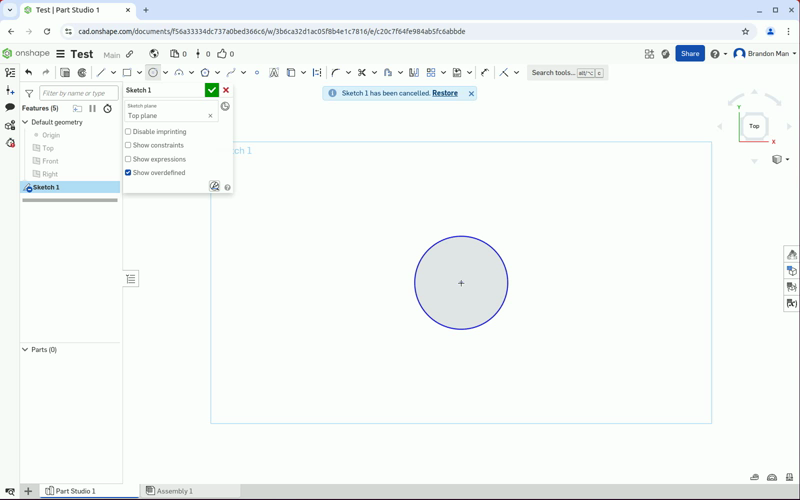
click(461, 282)
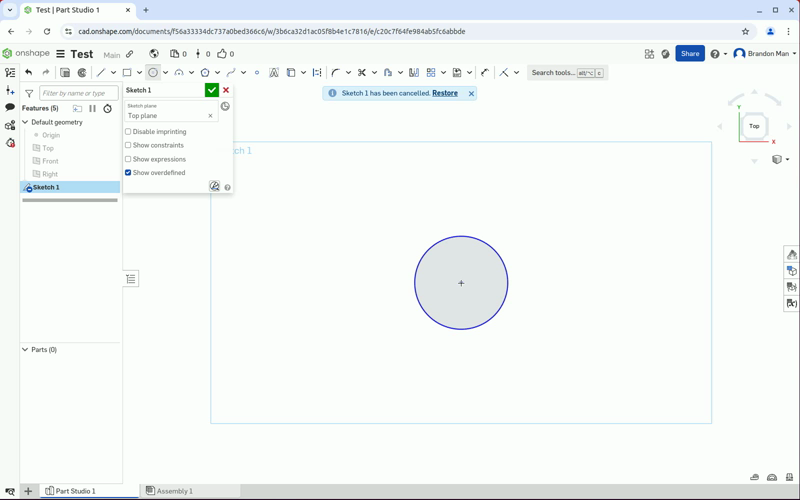
key_up(shift)
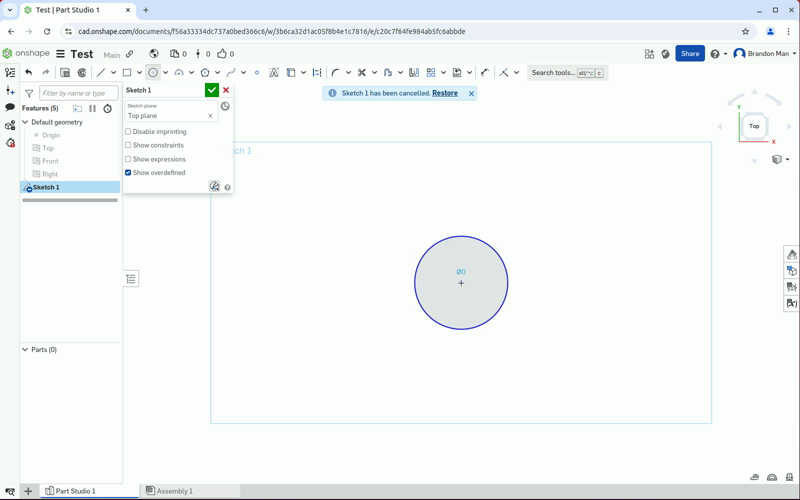
mouse_move(494, 282)
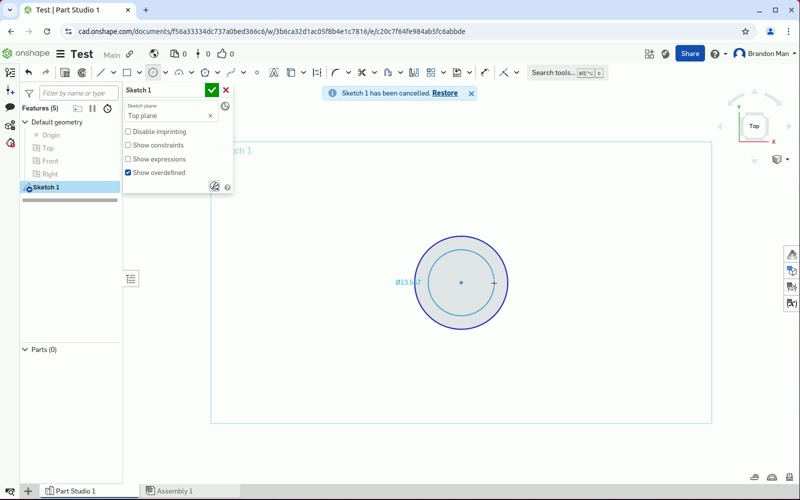
click(494, 282)
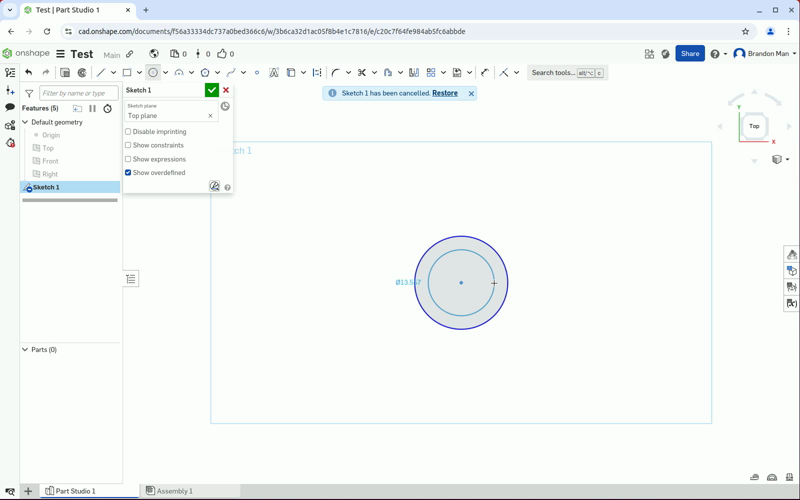
key(esc)
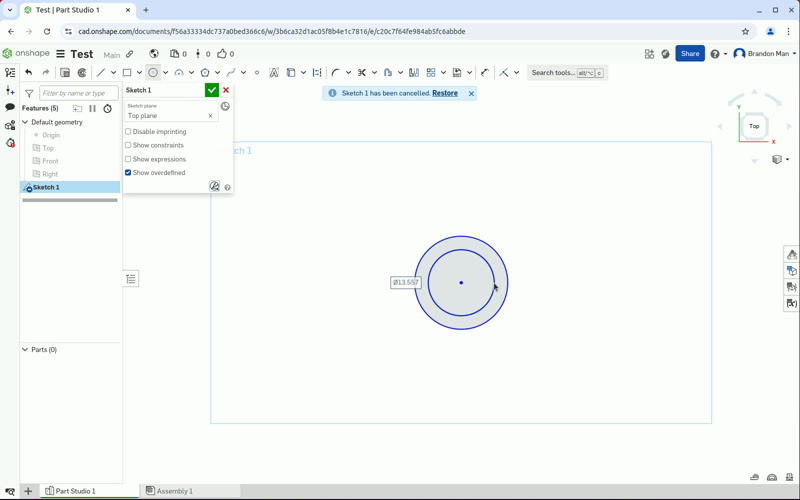
mouse_move(423, 301)
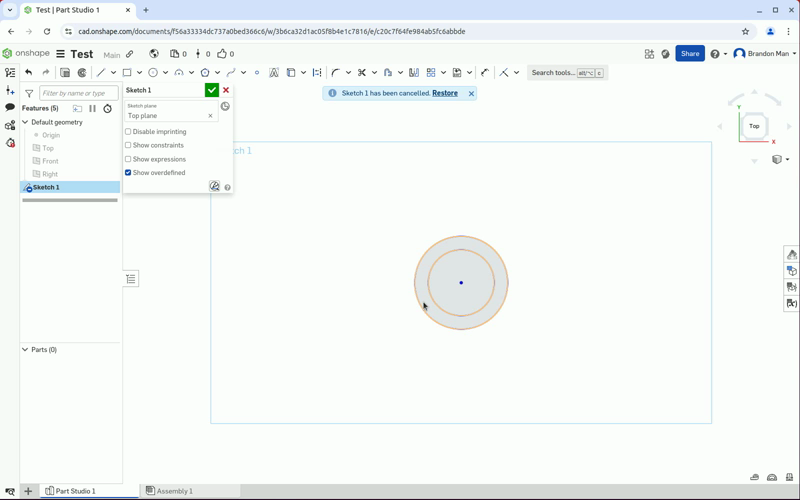
click(423, 301)
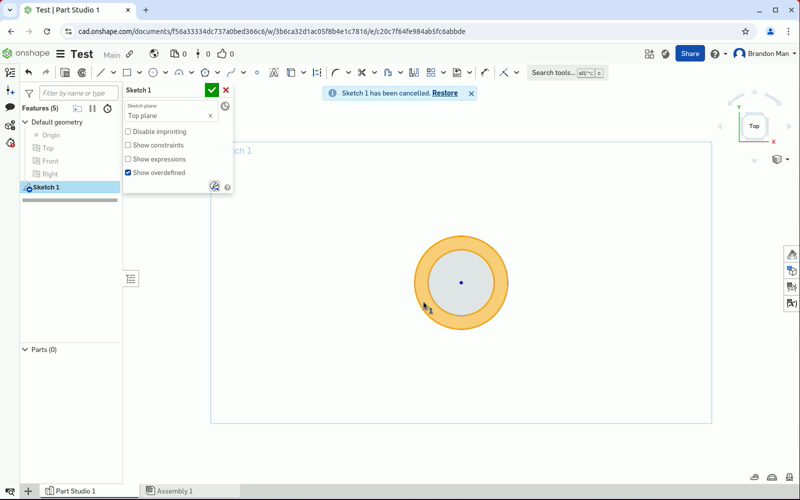
mouse_move(73, 352)
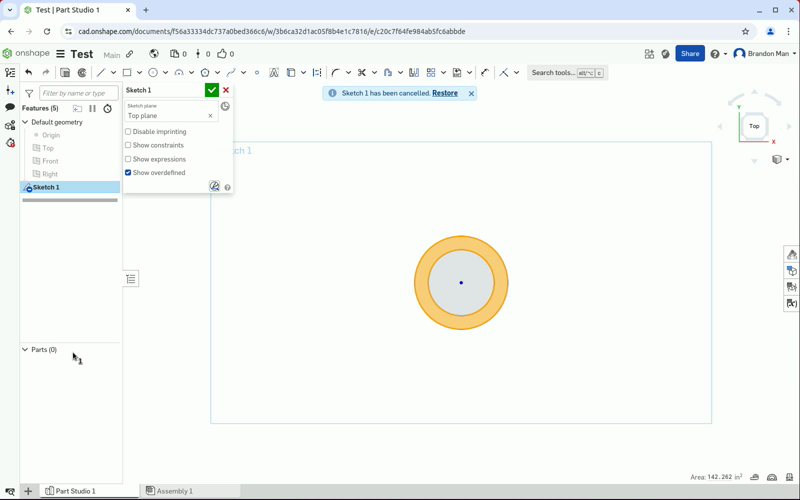
key(shift+y)
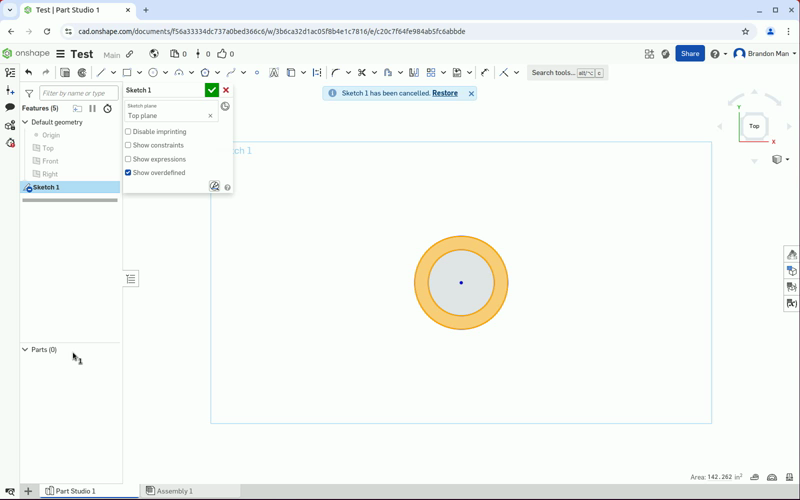
key(shift+e)
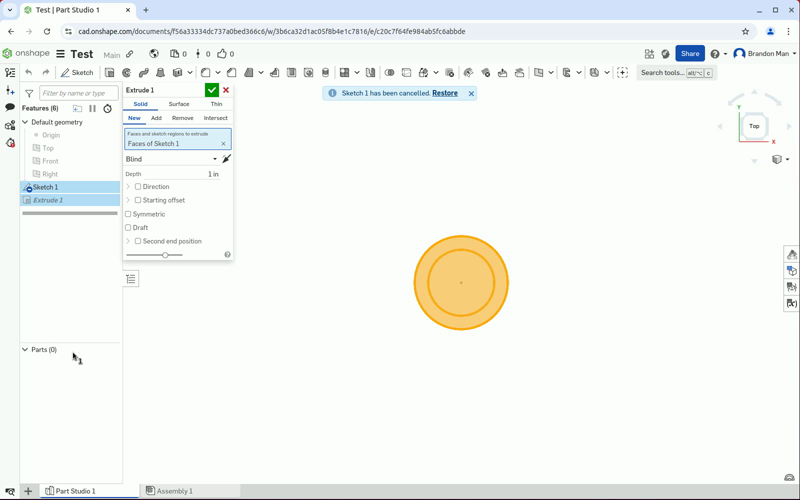
mouse_move(143, 106)
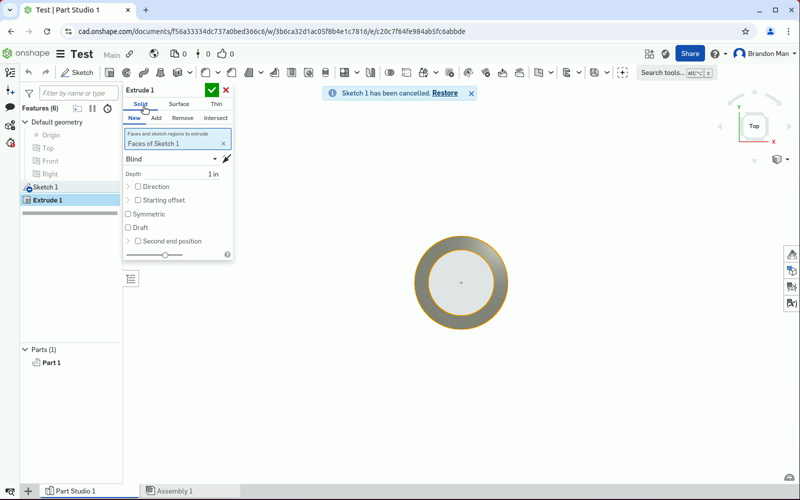
click(143, 106)
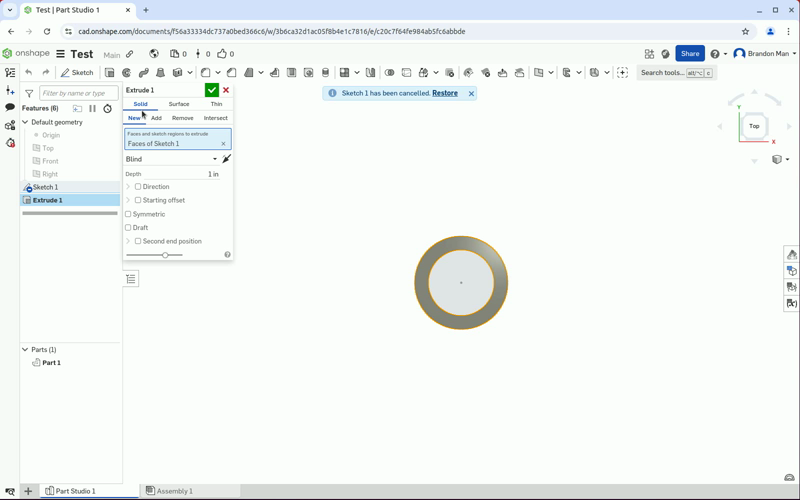
mouse_move(137, 120)
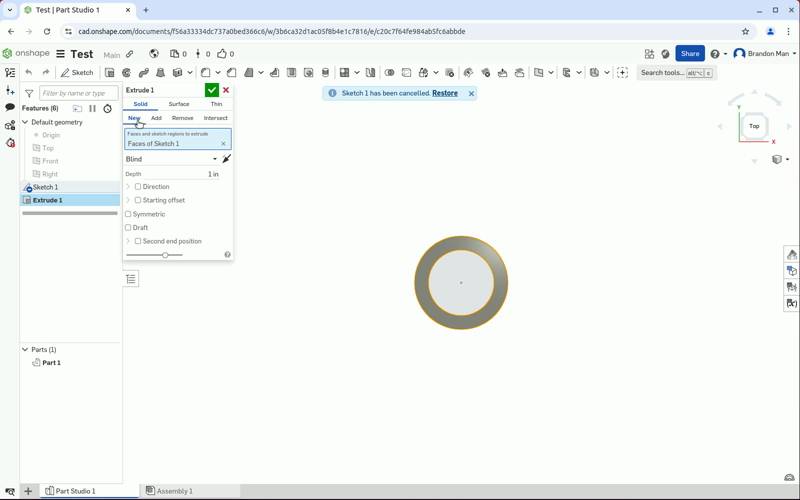
click(137, 120)
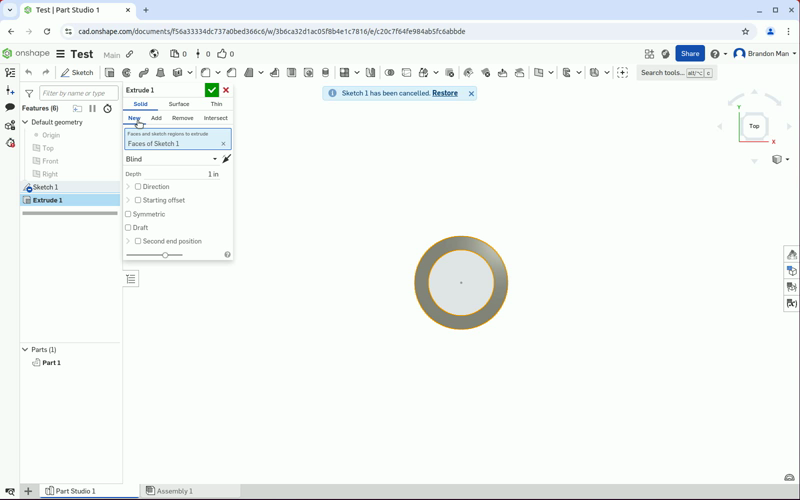
key(tab, 4)
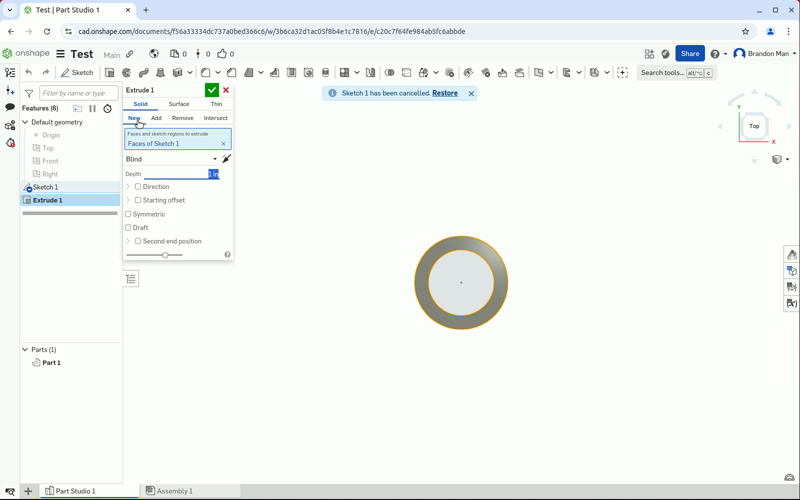
text(11.554)
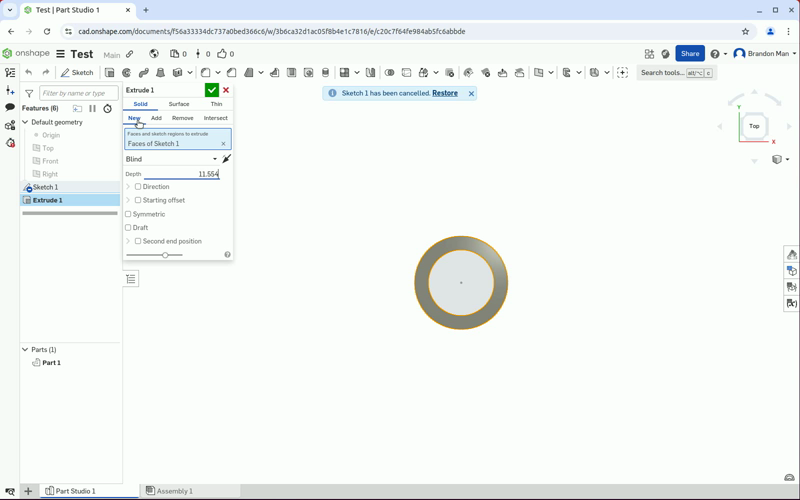
key(enter)
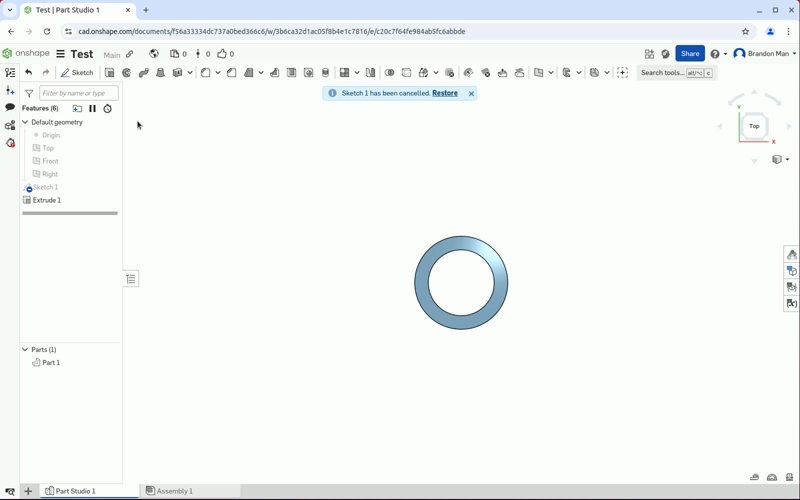
key(shift+h)
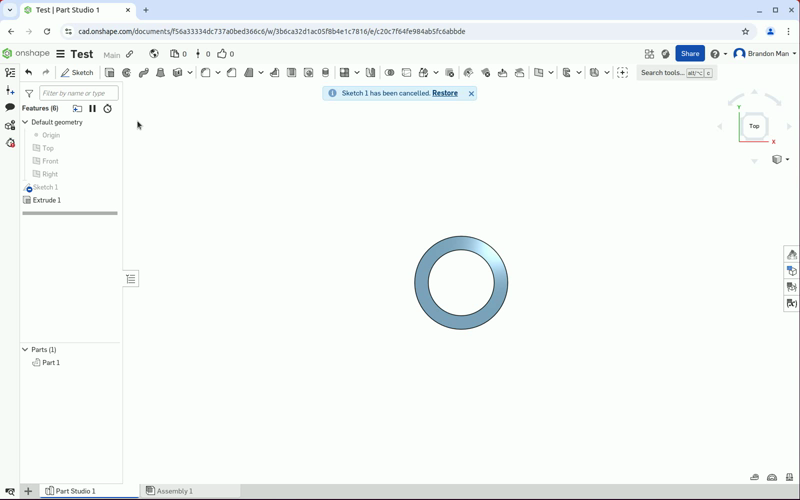
key(shift+h)
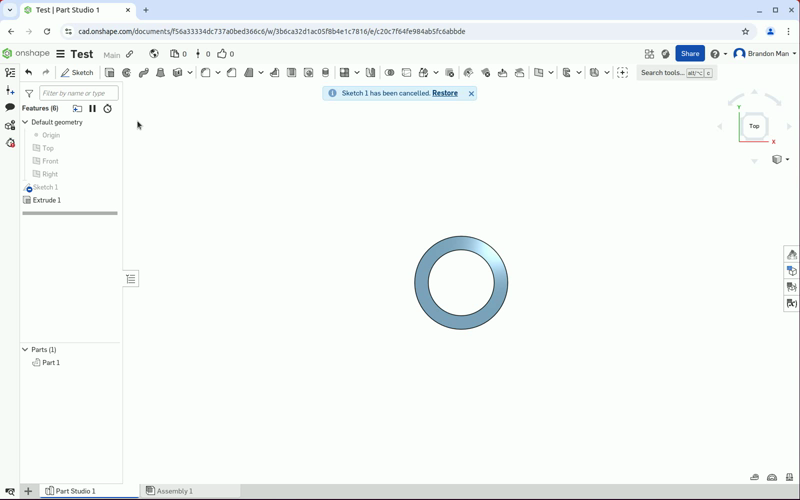
mouse_move(73, 189)
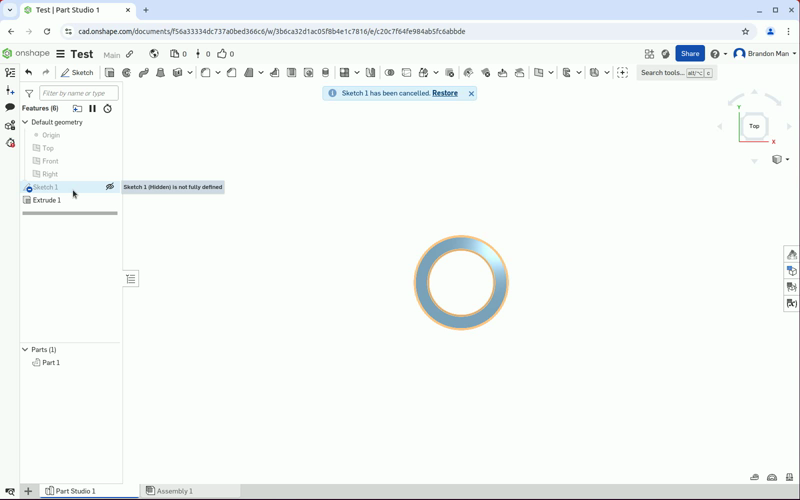
click(73, 189)
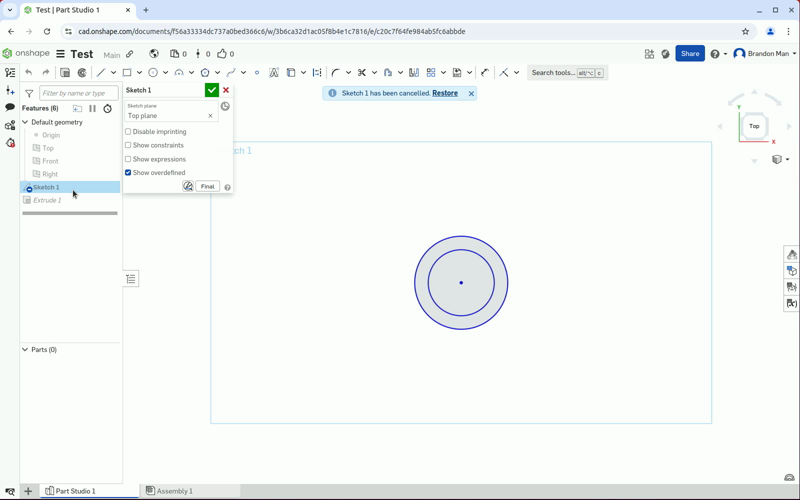
mouse_move(229, 92)
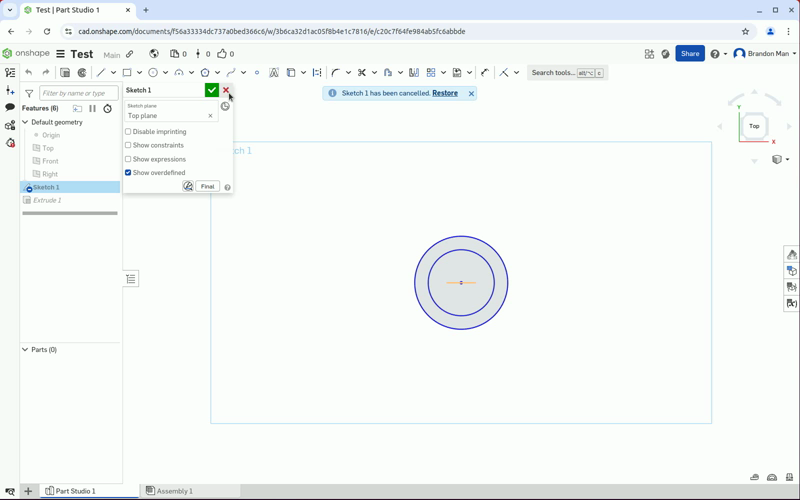
click(229, 92)
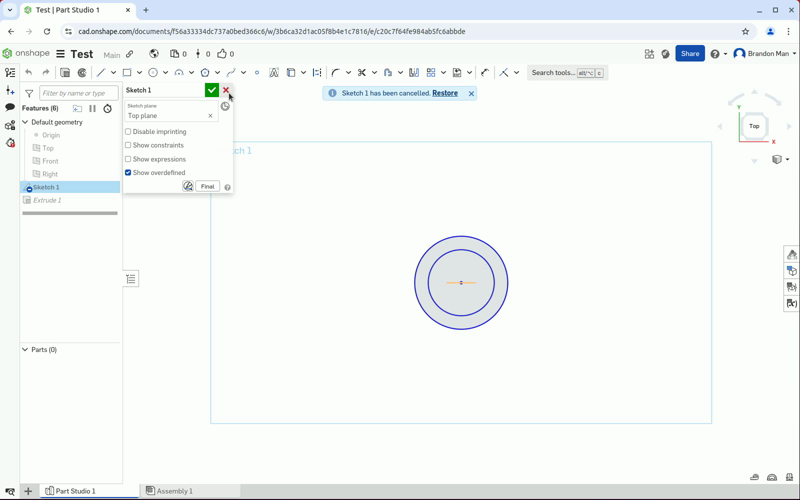
key(shift+s)
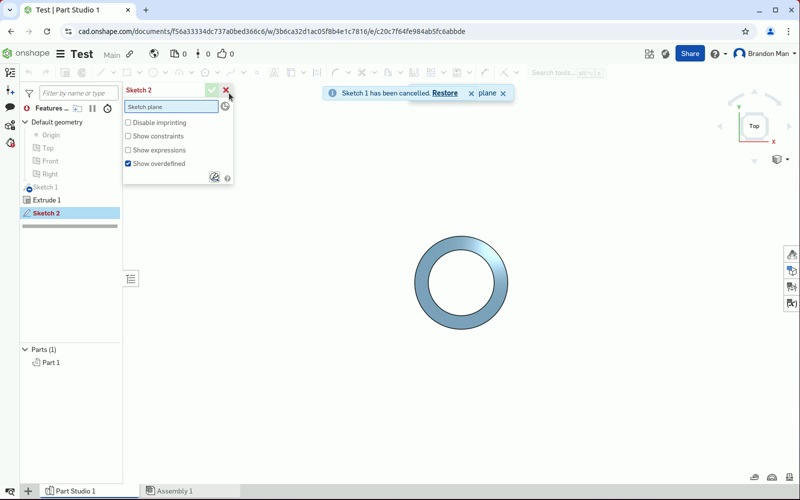
mouse_move(73, 150)
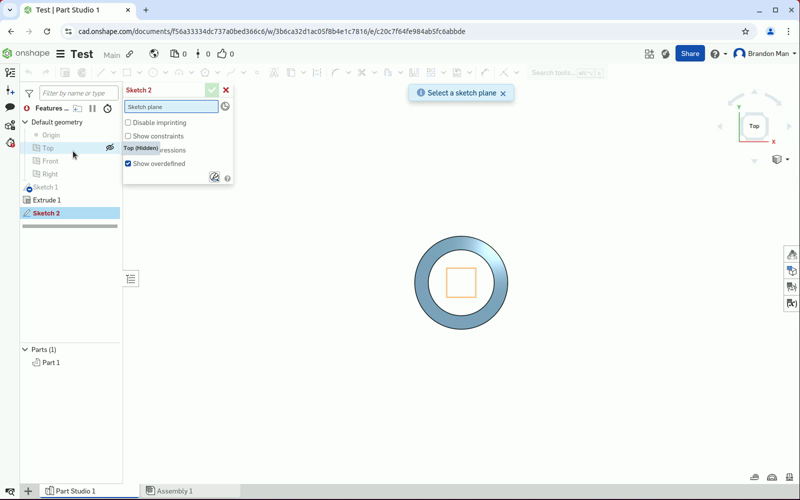
click(73, 150)
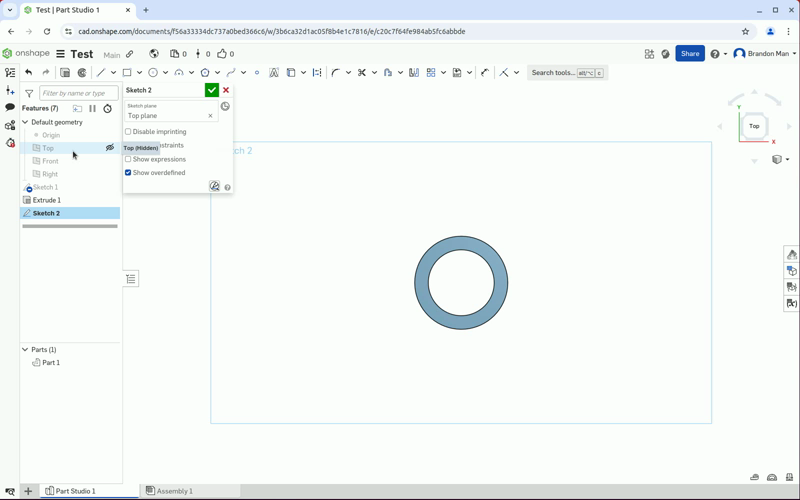
mouse_move(73, 352)
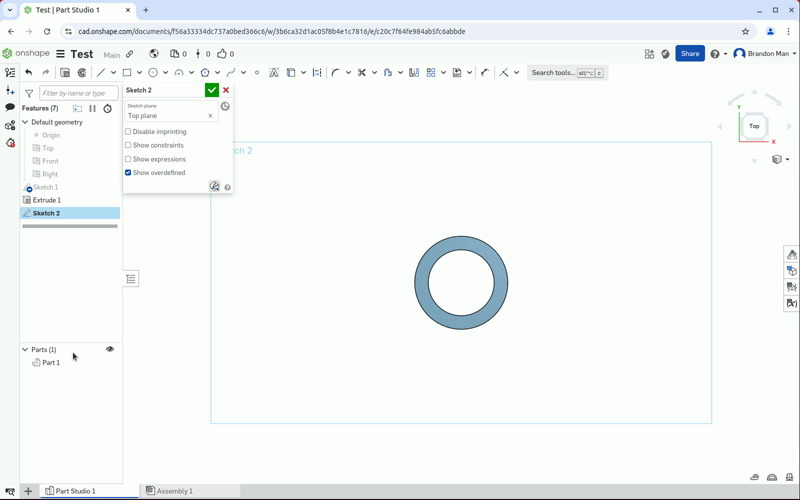
key(y)
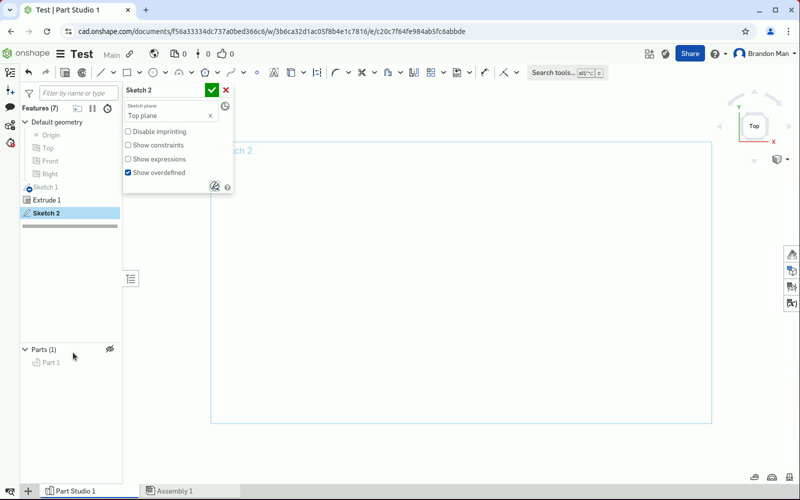
key(l)
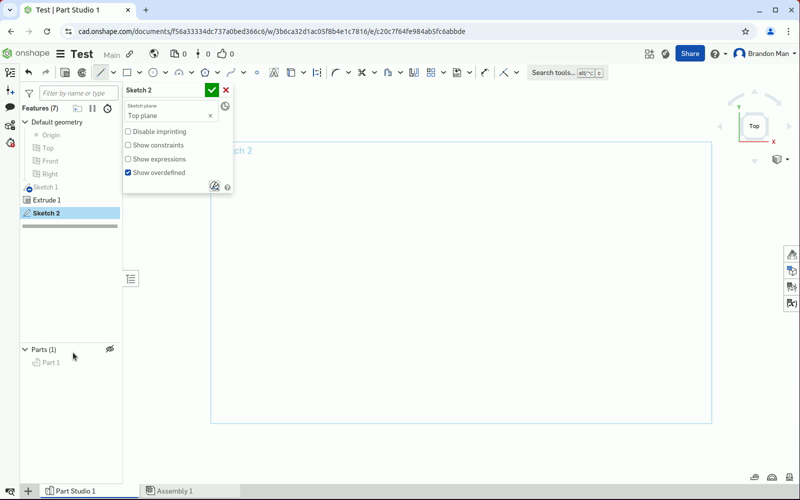
key_down(shift)
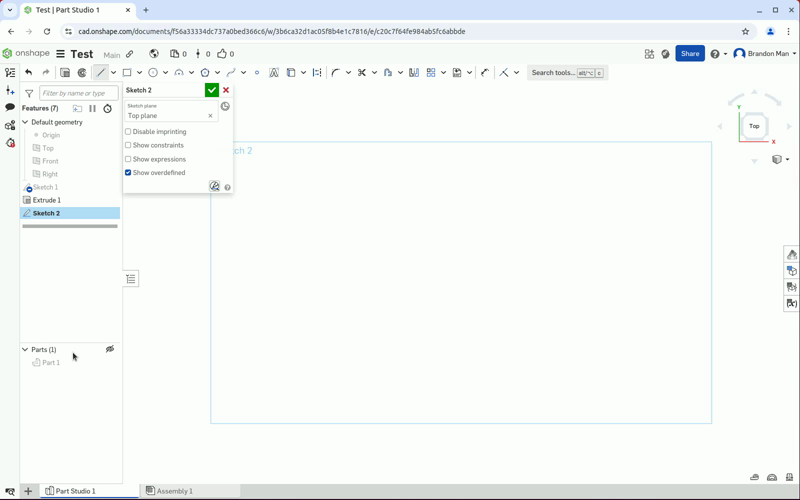
mouse_move(348, 314)
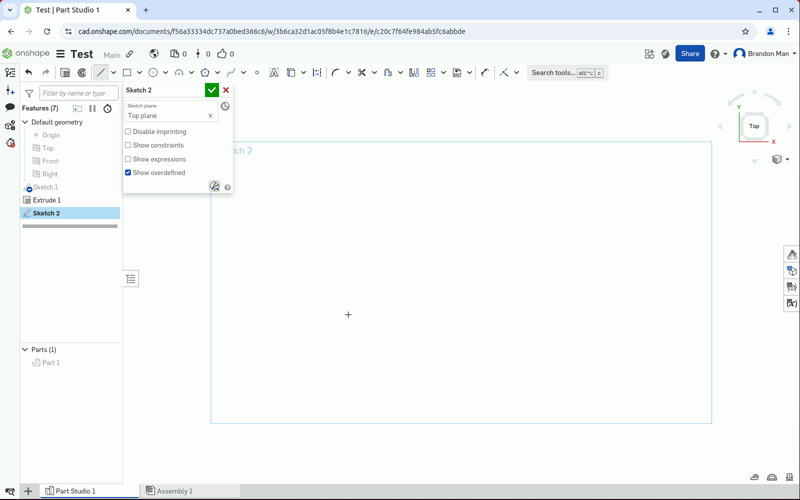
click(348, 314)
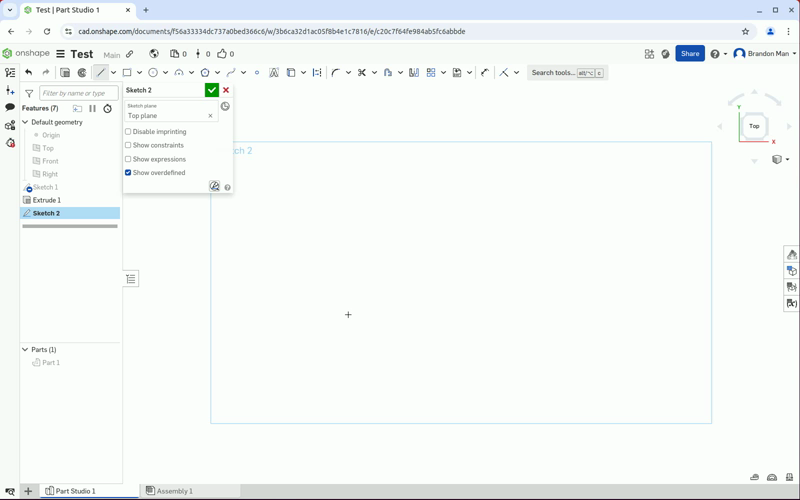
key_up(shift)
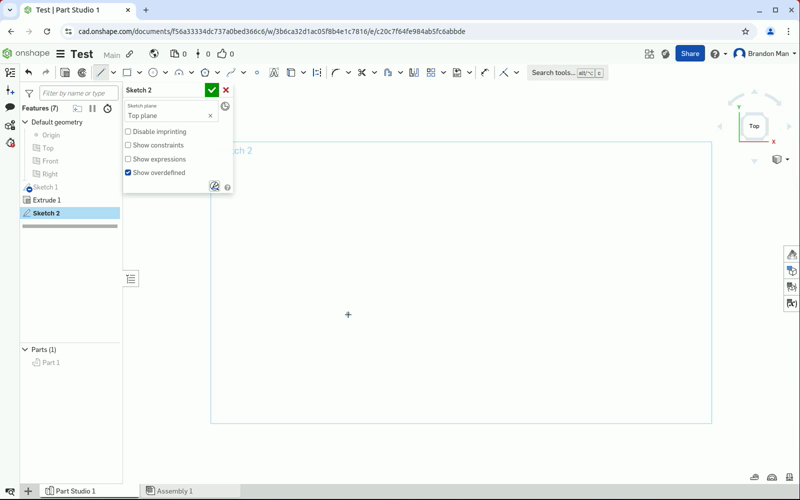
key_down(shift)
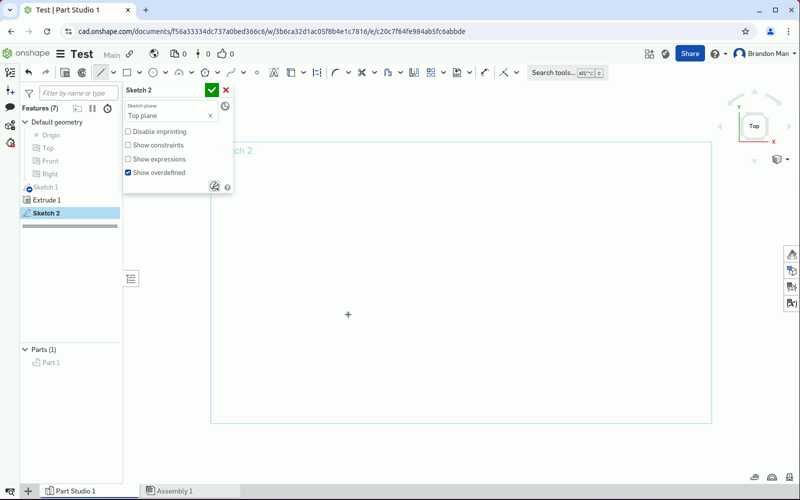
mouse_move(426, 314)
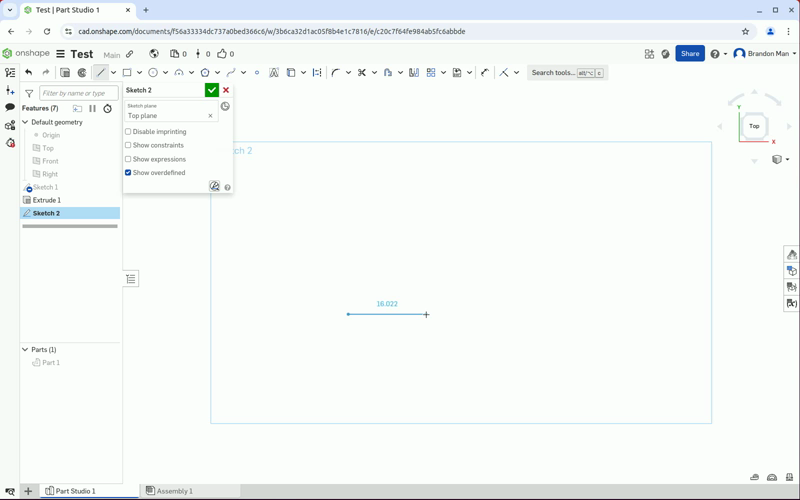
click(426, 314)
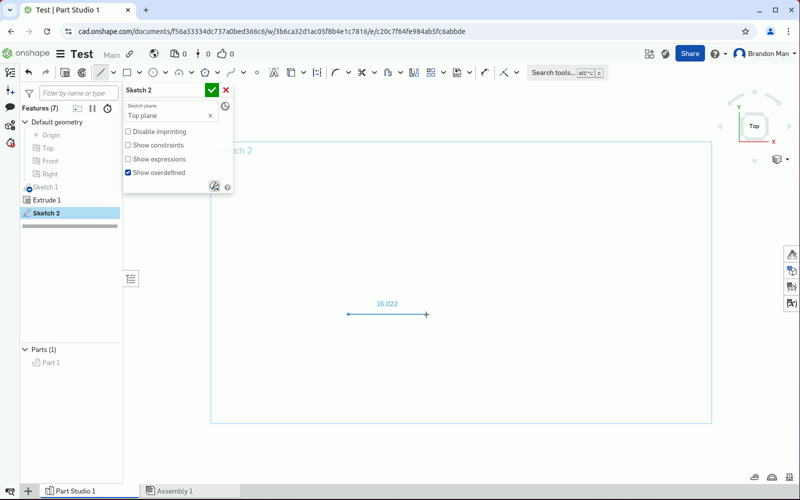
key_up(shift)
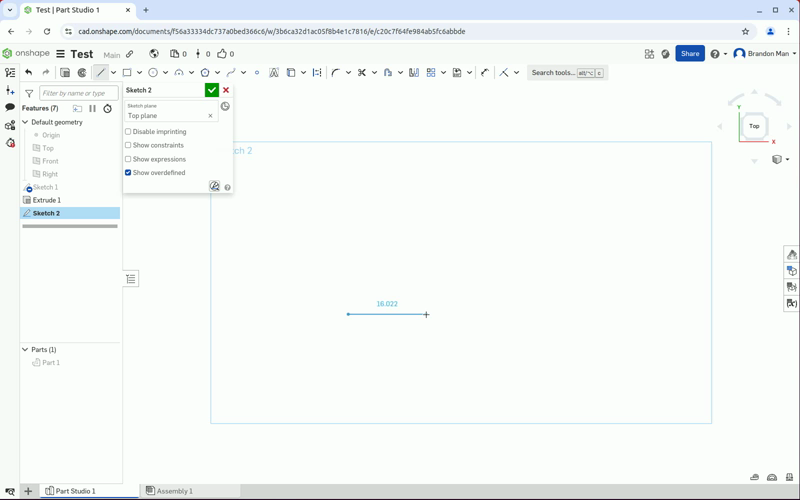
key(esc)
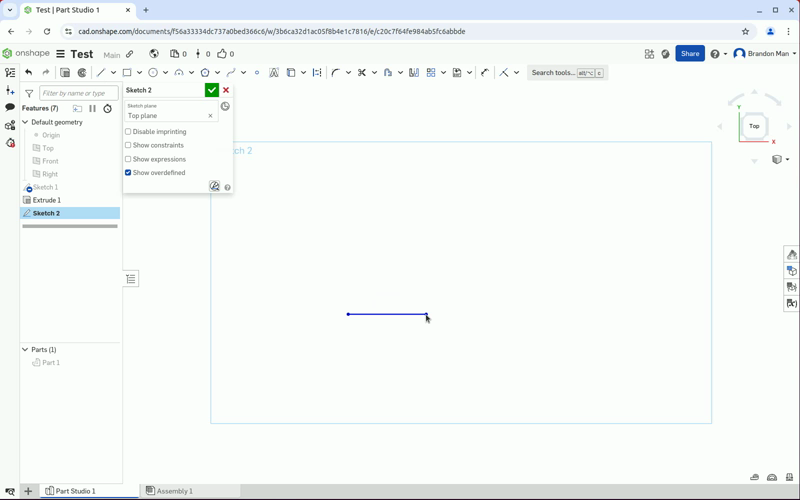
key(a)
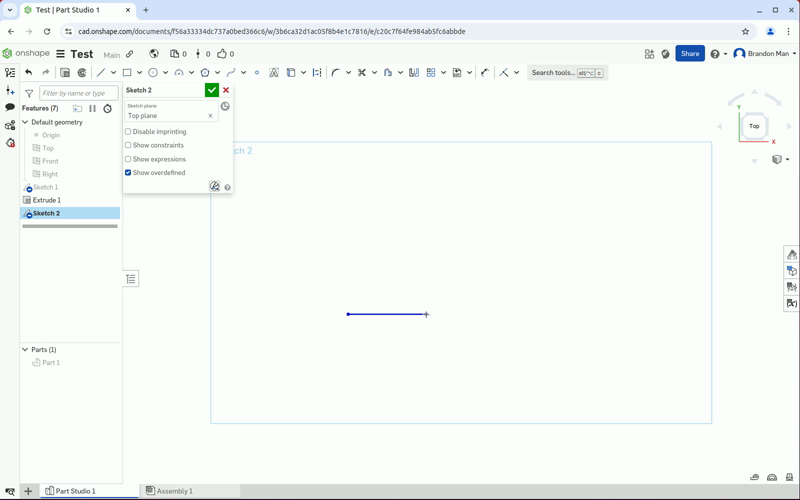
mouse_move(426, 314)
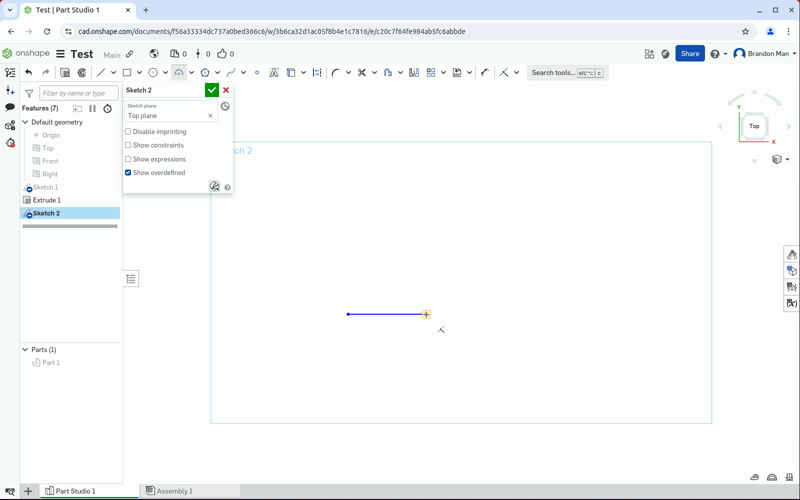
click(426, 314)
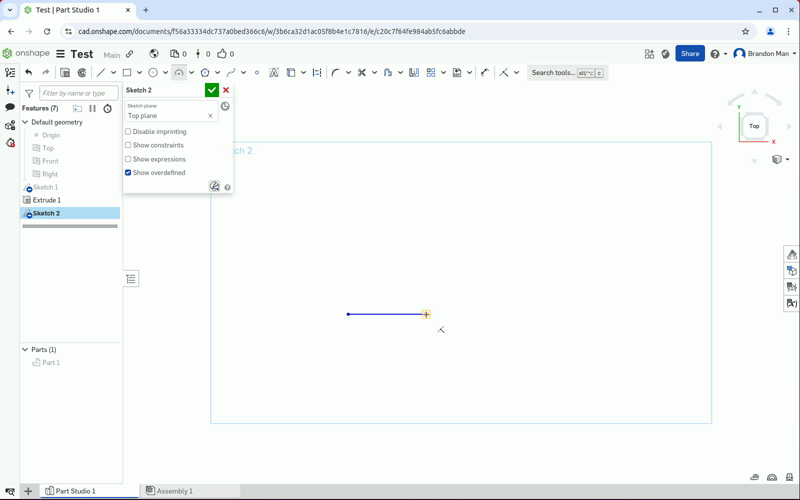
key_down(shift)
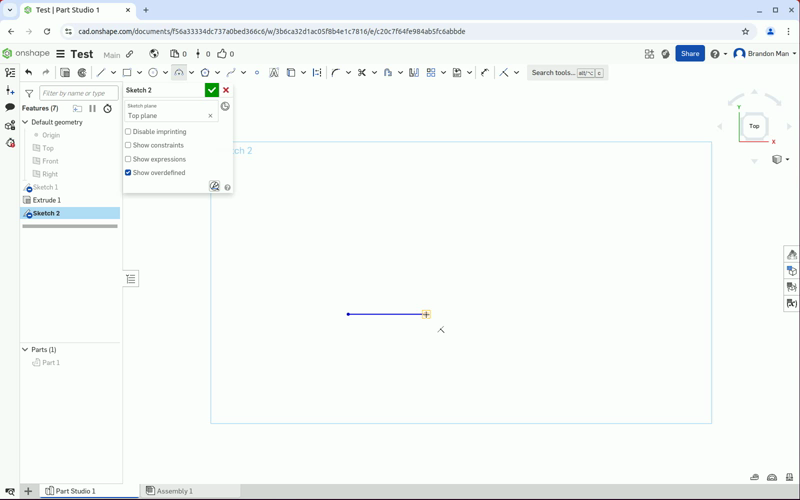
mouse_move(426, 251)
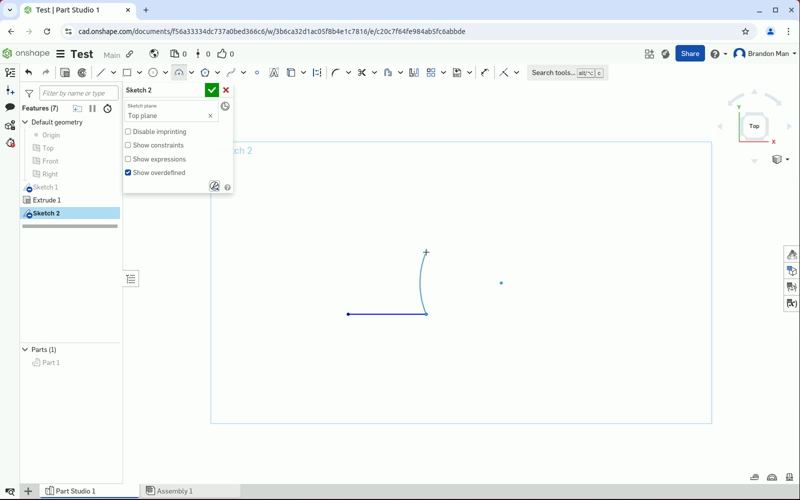
click(426, 251)
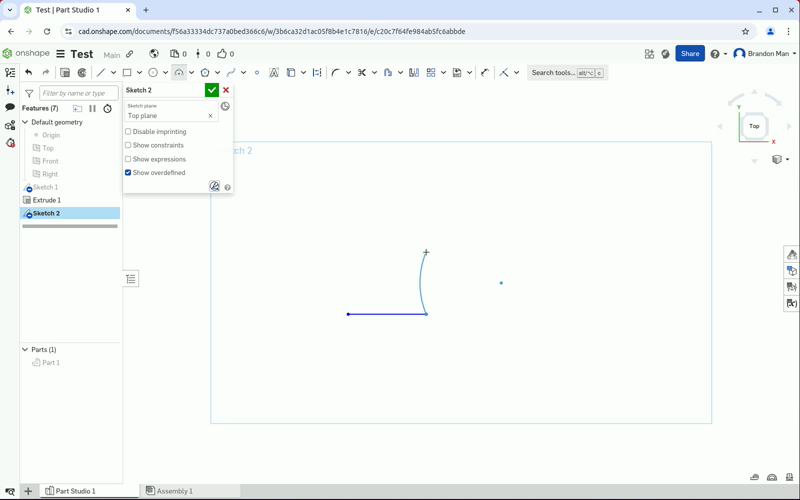
mouse_move(413, 283)
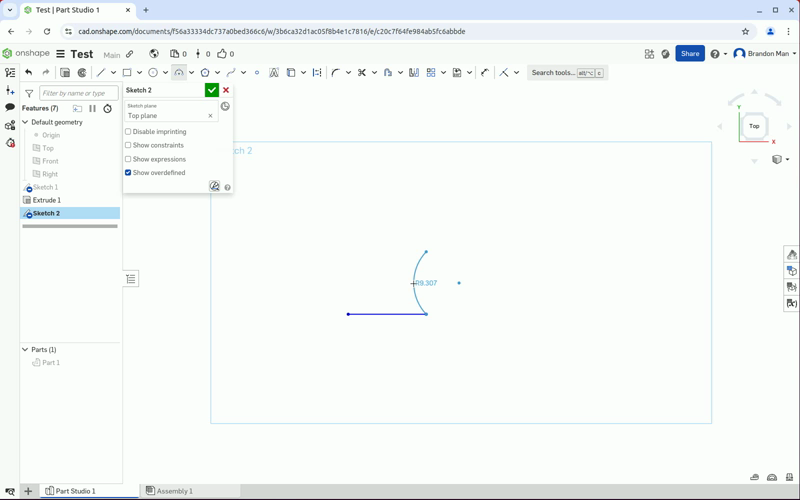
click(413, 283)
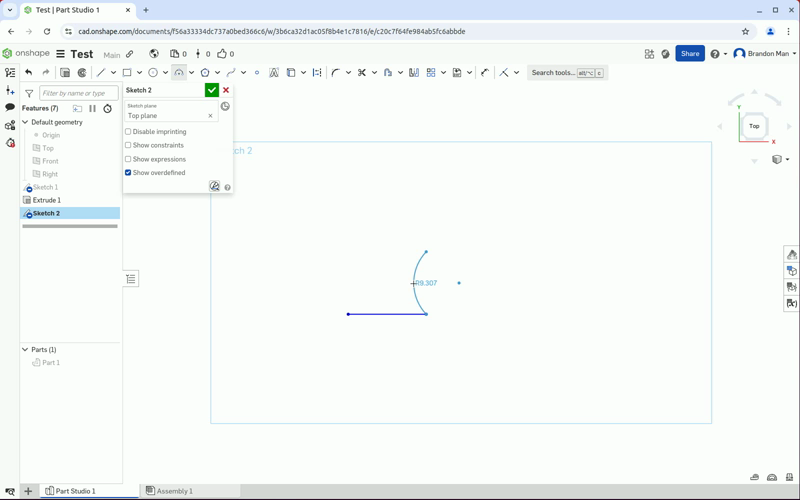
key_up(shift)
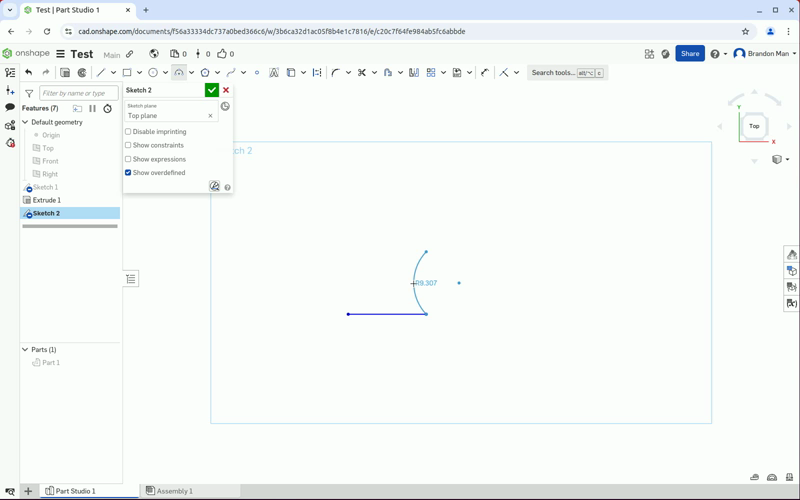
key(esc)
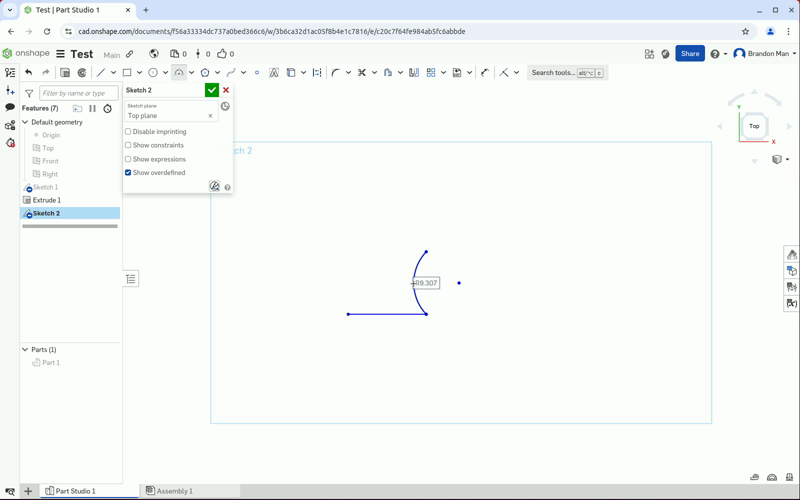
key(l)
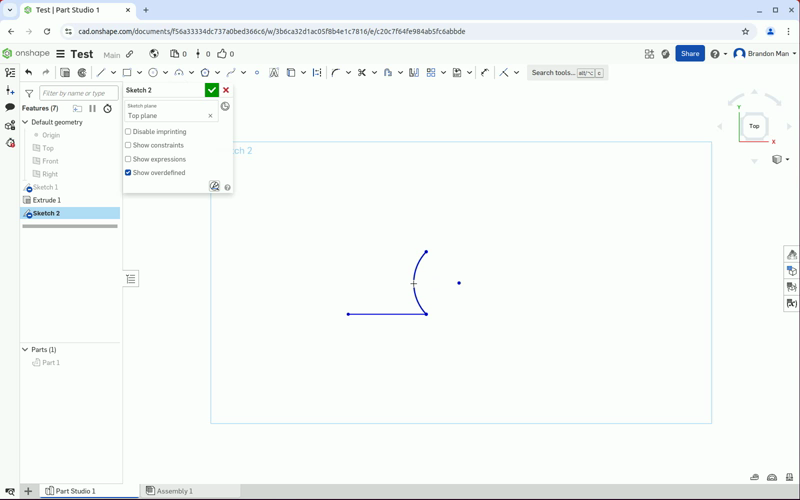
mouse_move(426, 251)
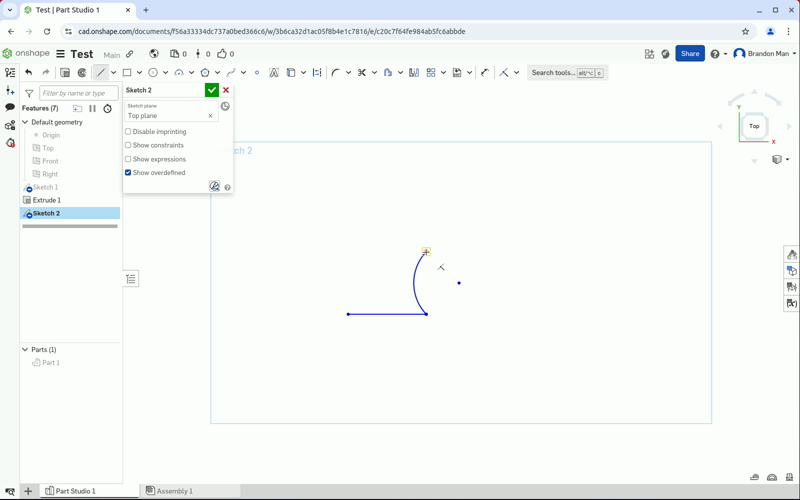
click(426, 251)
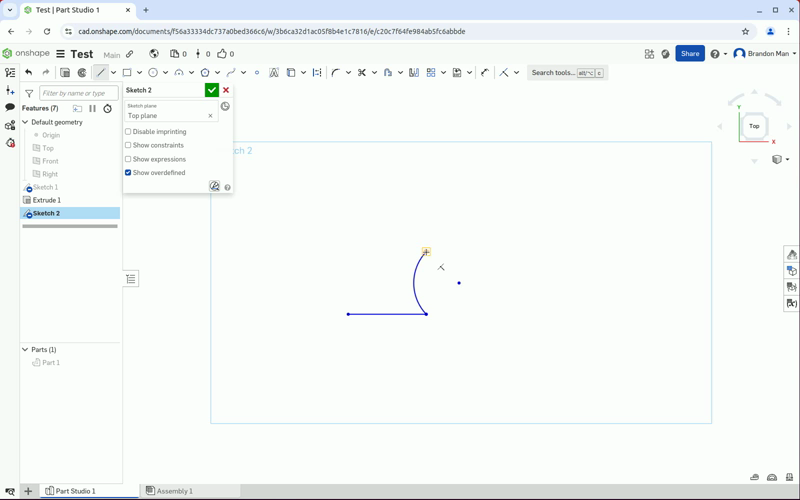
key_down(shift)
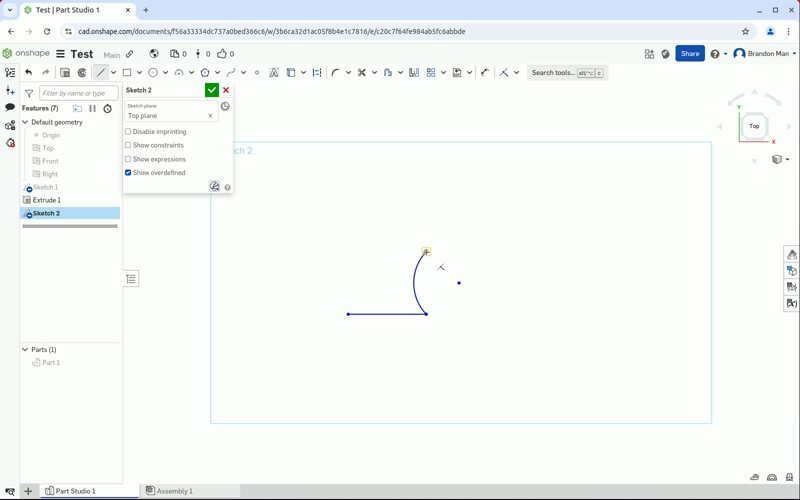
mouse_move(348, 251)
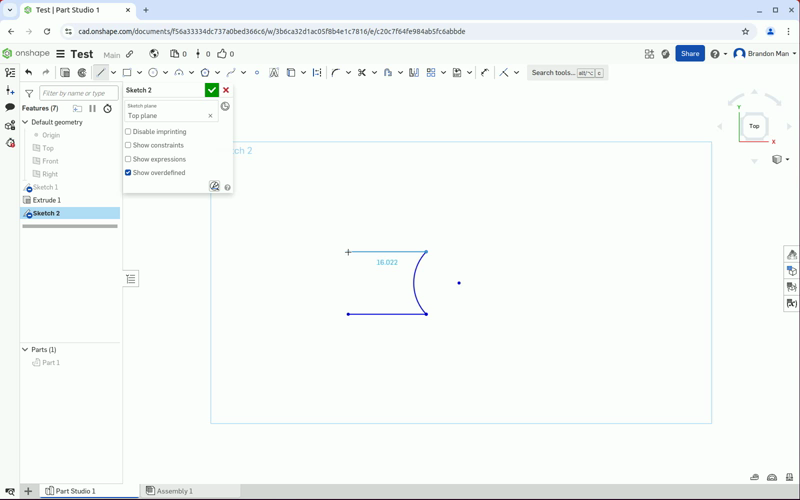
click(348, 251)
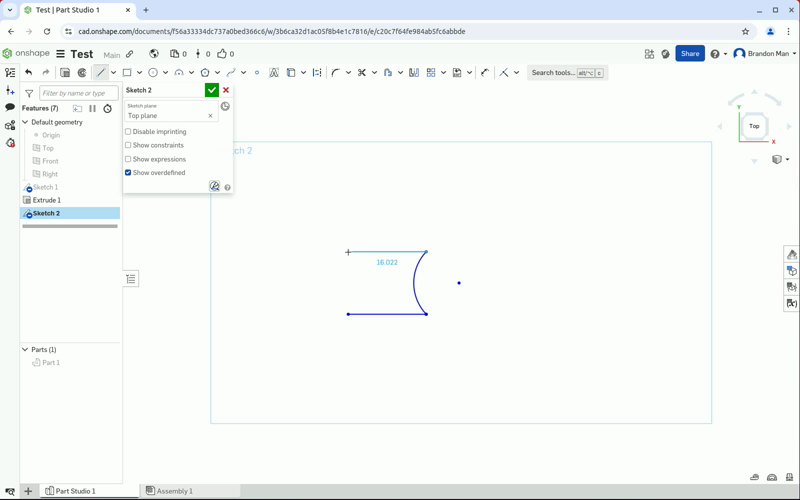
key_up(shift)
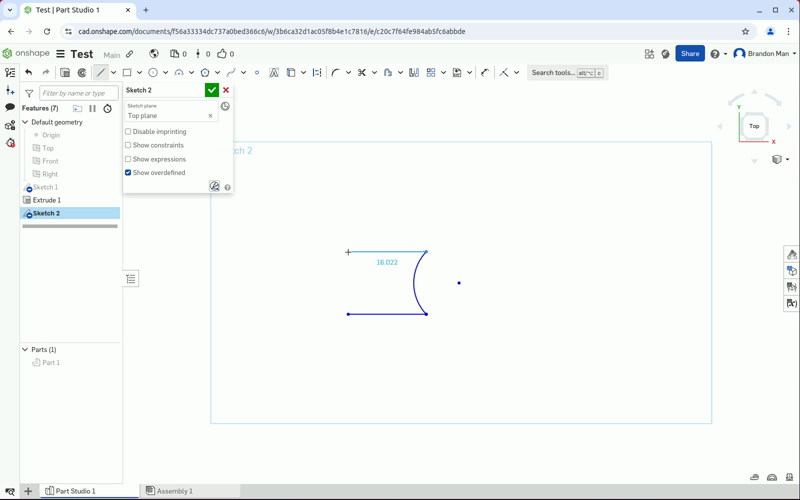
key_down(shift)
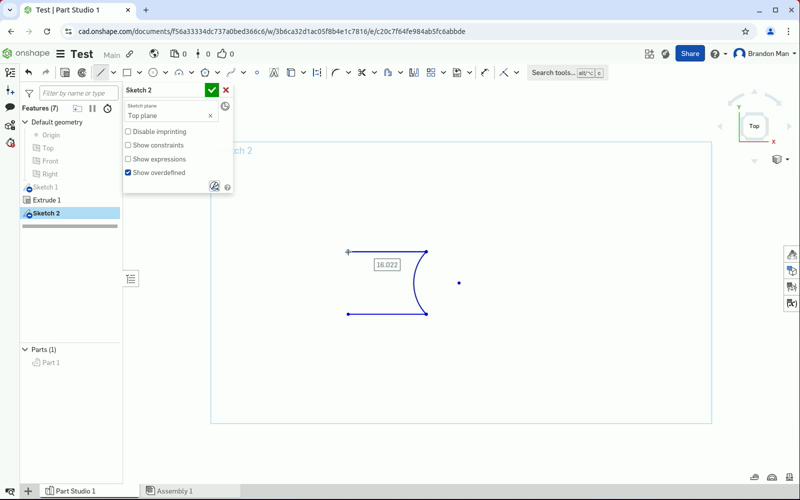
mouse_move(348, 314)
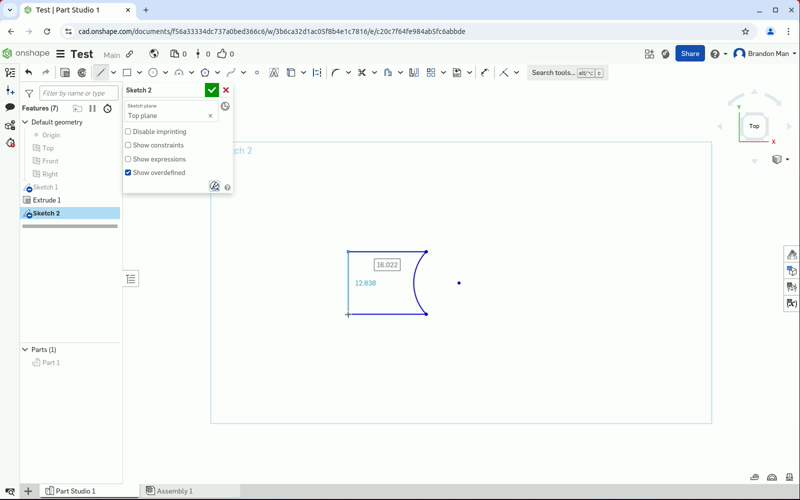
key_up(shift)
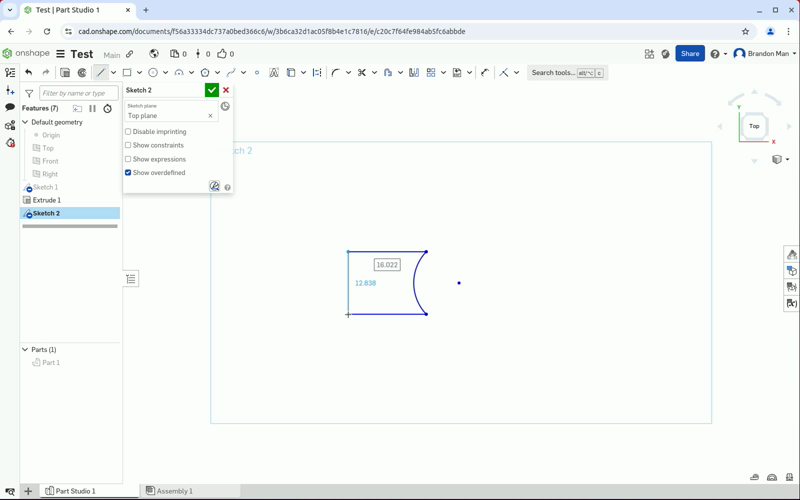
click(348, 314)
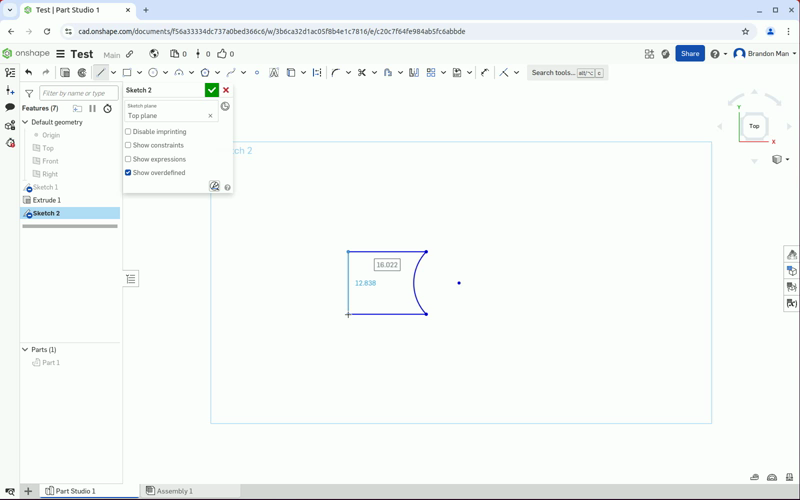
key(esc)
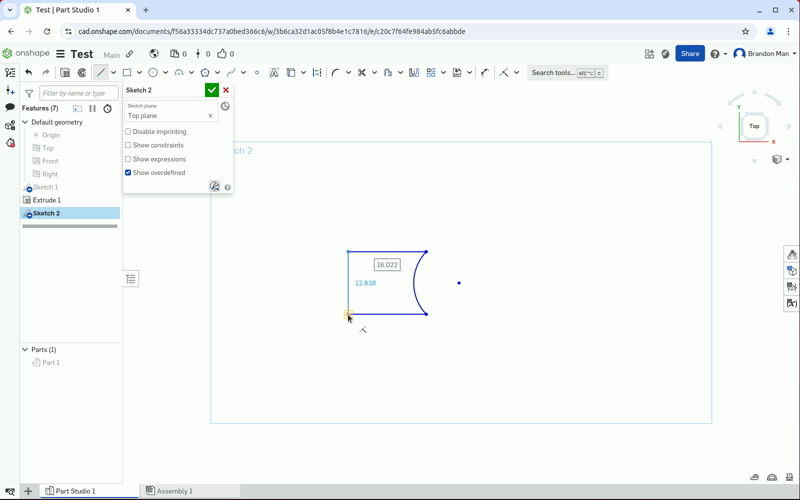
mouse_move(361, 255)
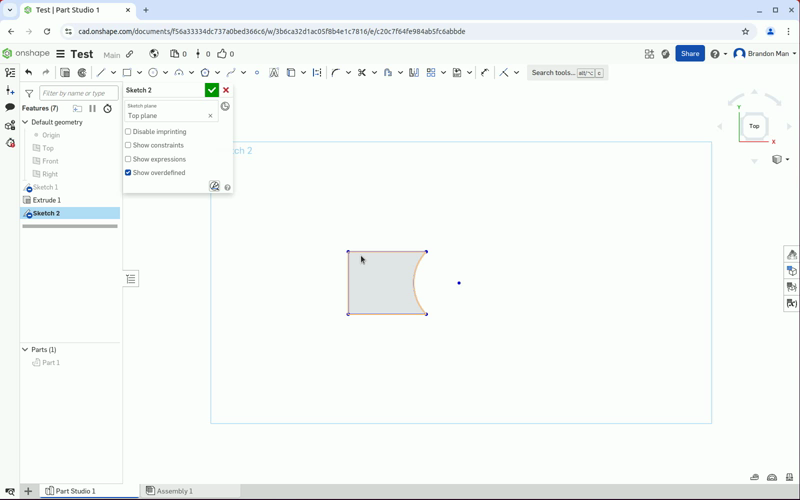
click(361, 255)
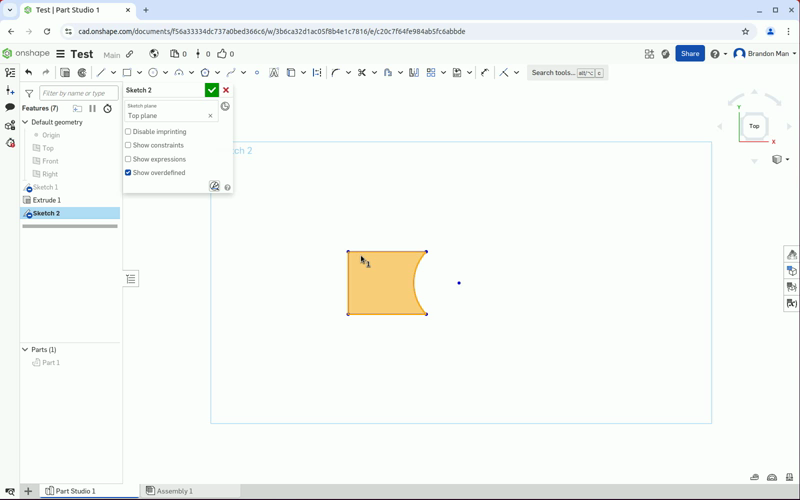
mouse_move(73, 352)
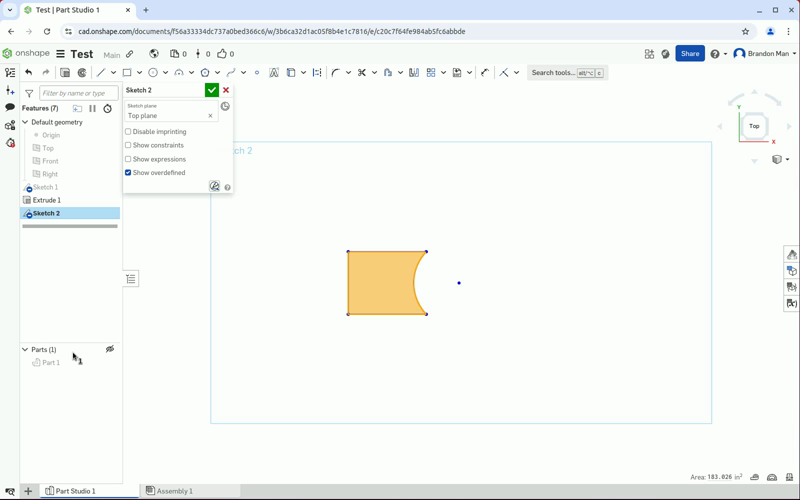
key(shift+y)
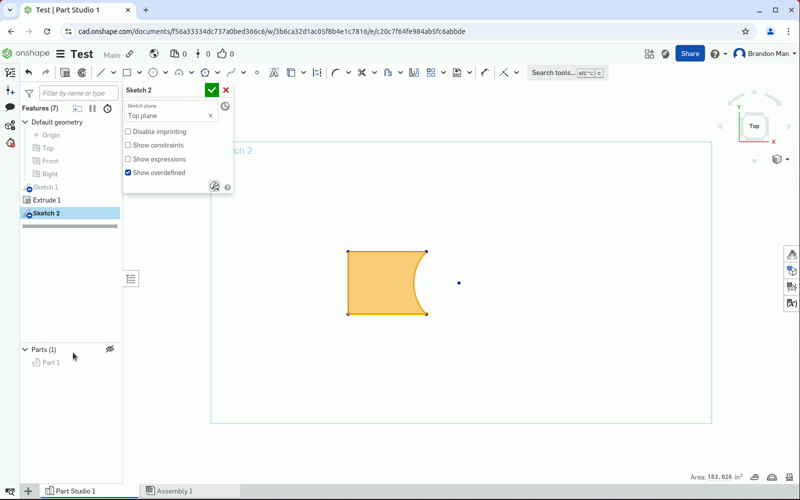
key(shift+e)
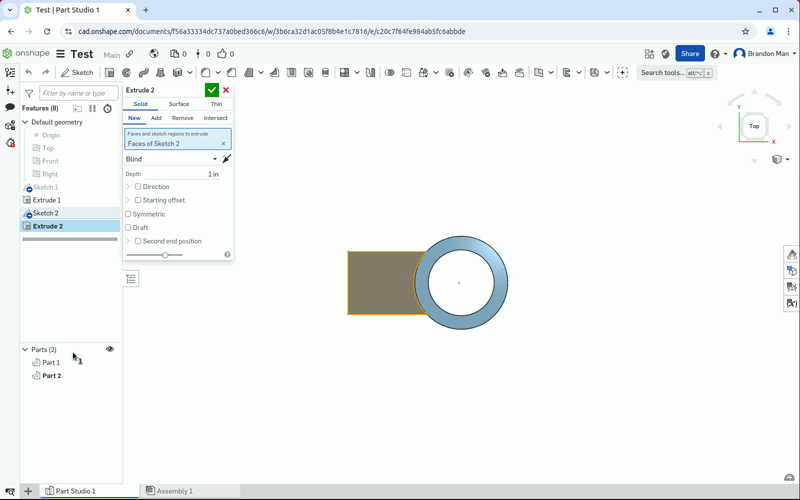
mouse_move(143, 106)
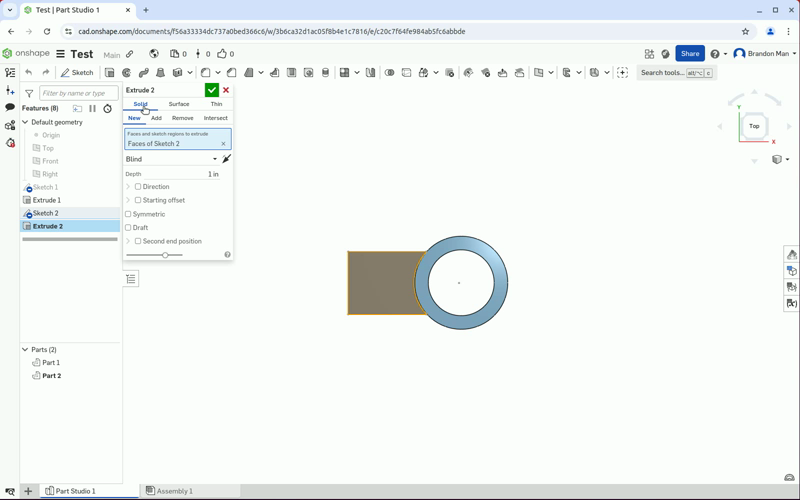
click(143, 106)
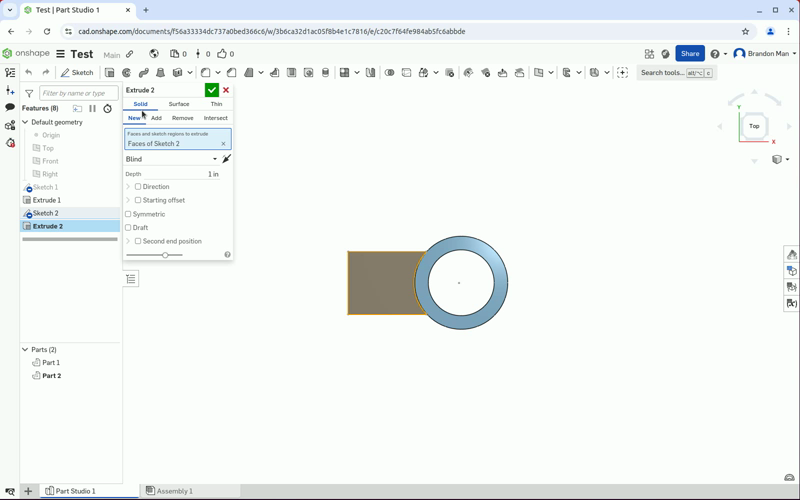
mouse_move(137, 120)
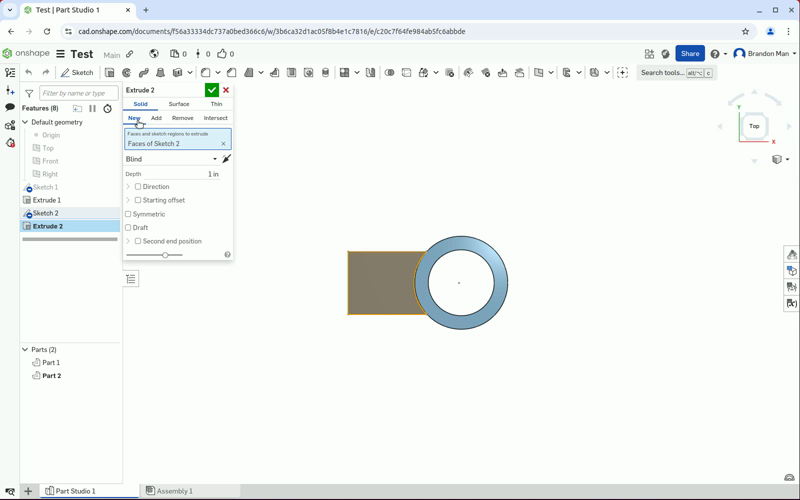
click(137, 120)
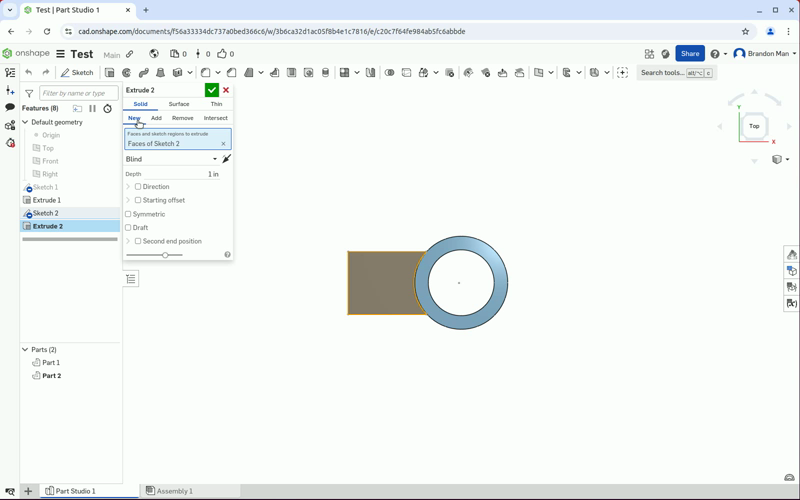
key(tab, 4)
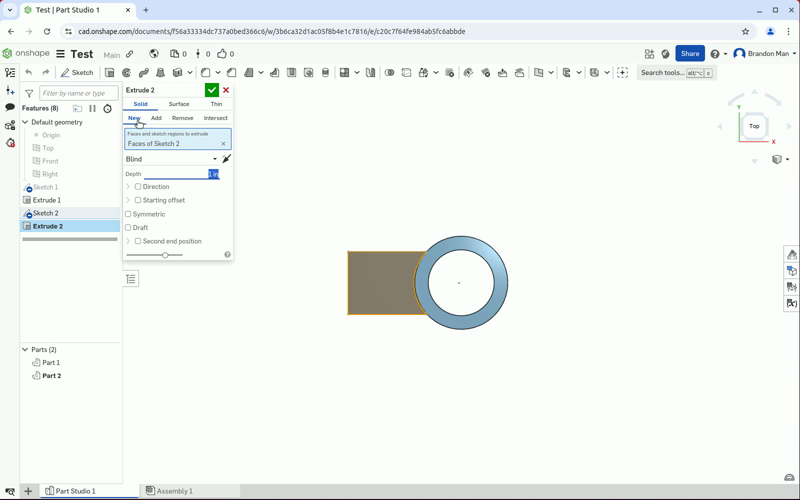
text(3.129)
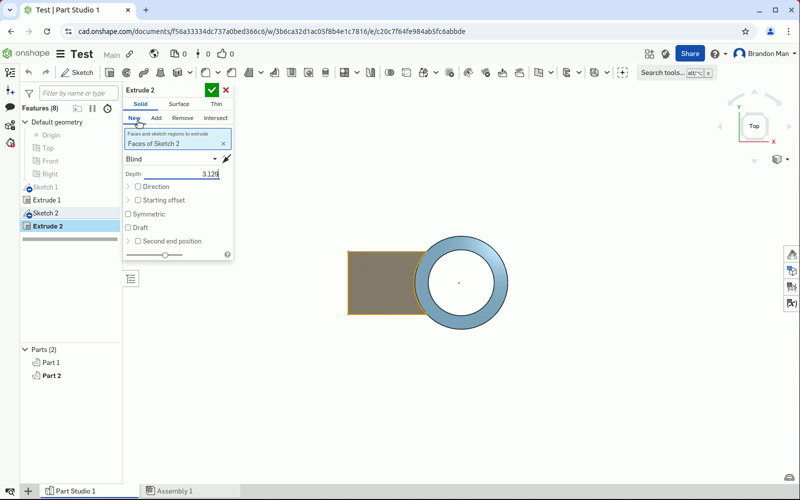
key(enter)
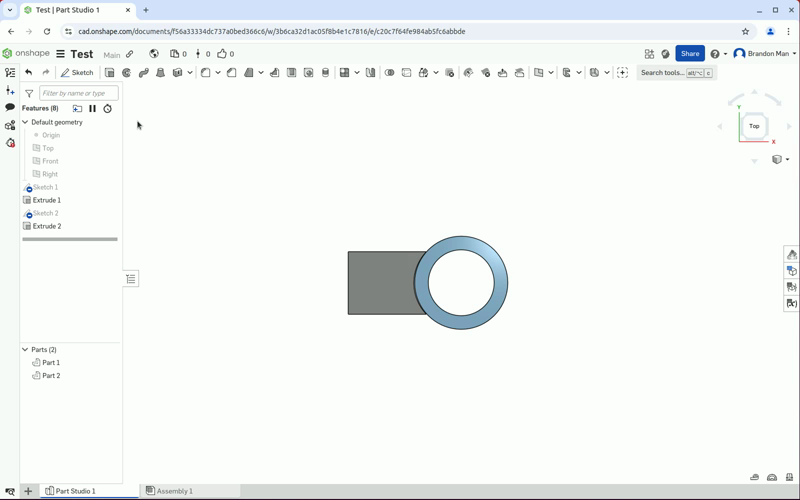
key(shift+h)
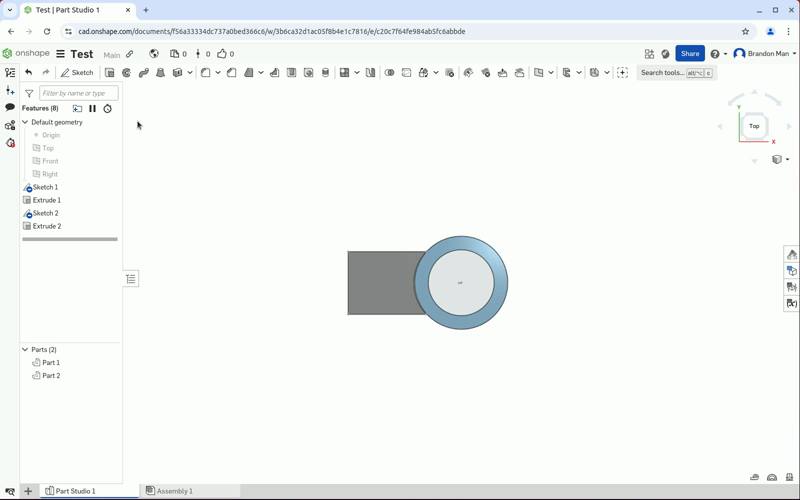
key(shift+h)
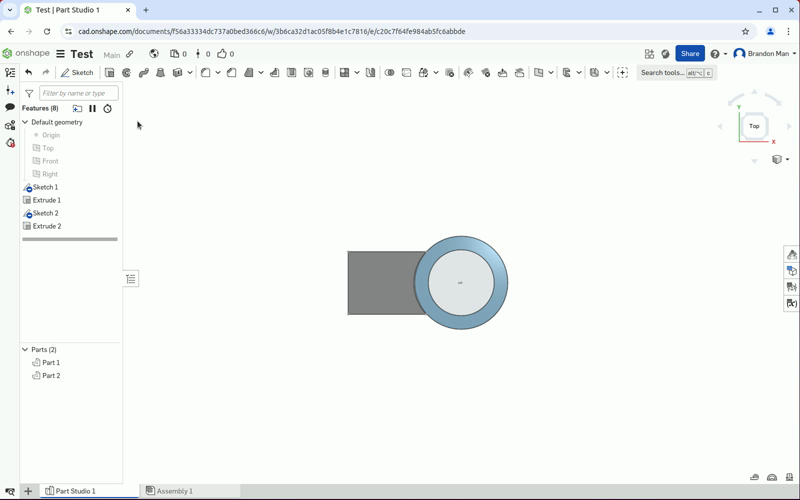
key(shift+7)
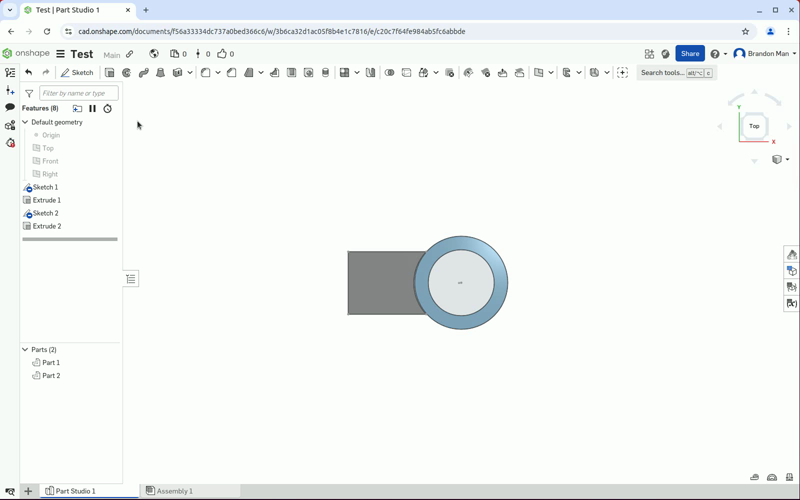
key(up, 3)
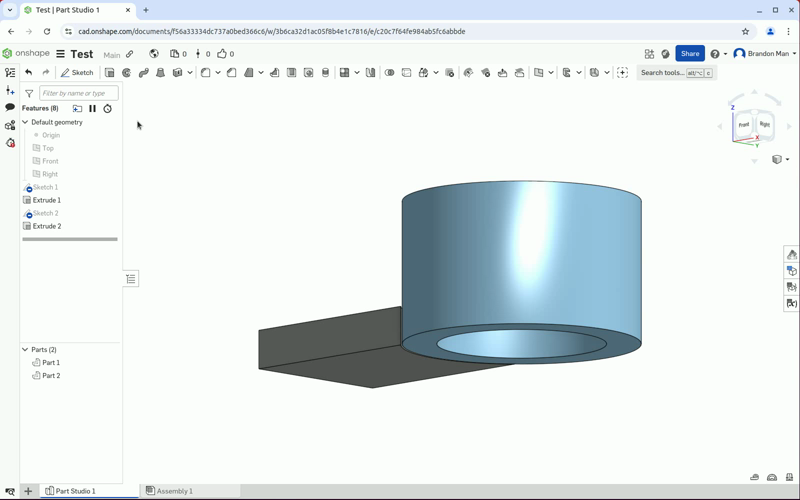
key(left, 3)
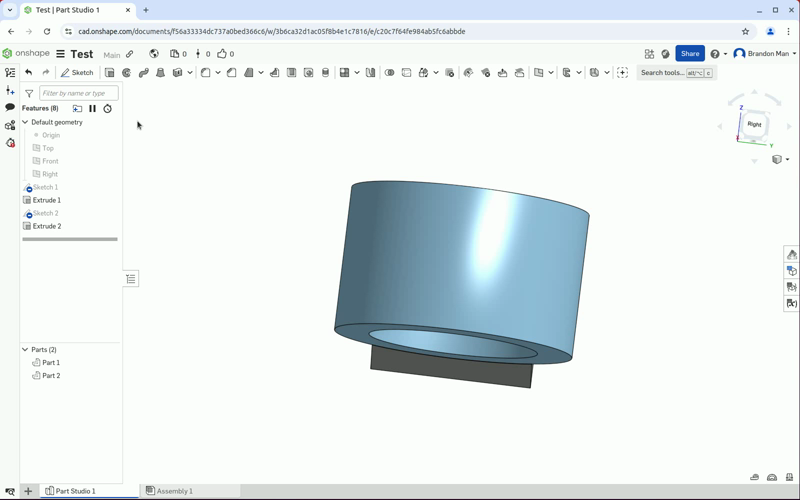
key(right, 3)
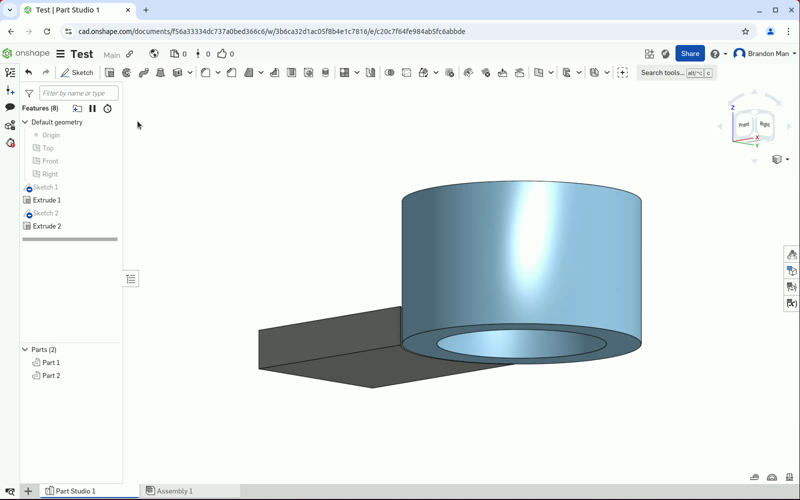
key(down, 3)
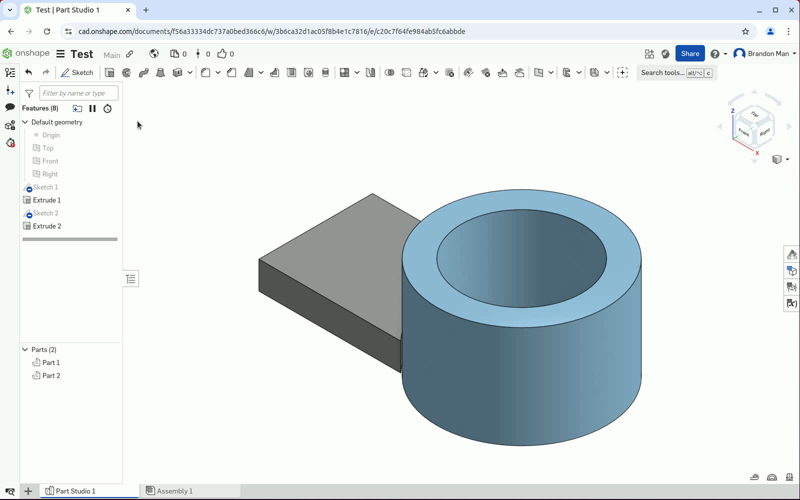
mouse_move(73, 189)
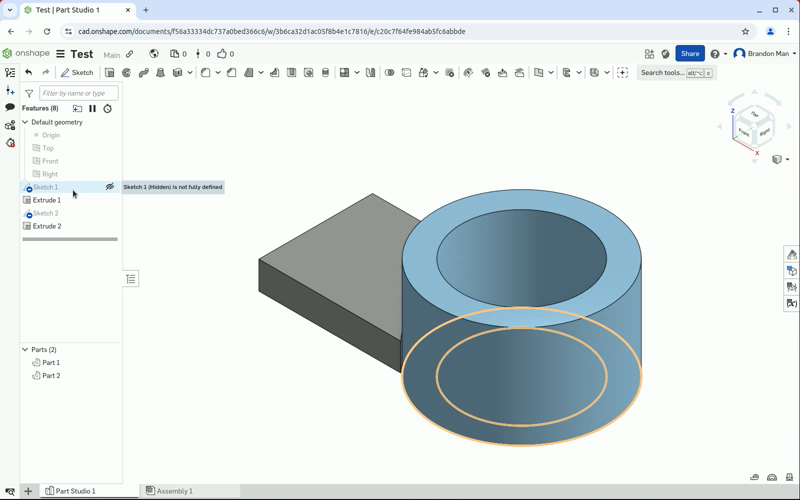
click(73, 189)